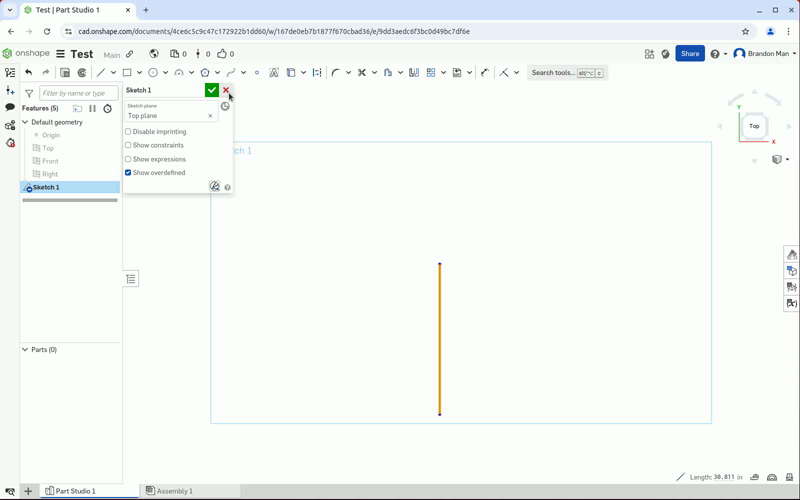
key(shift+h)
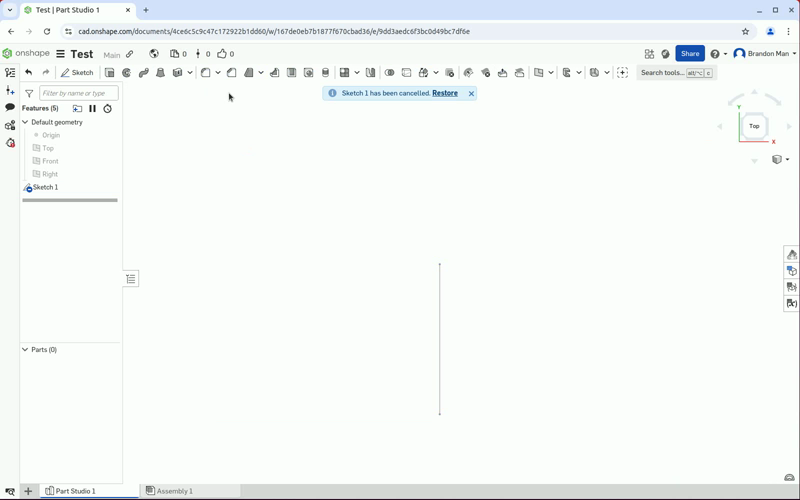
key(shift+s)
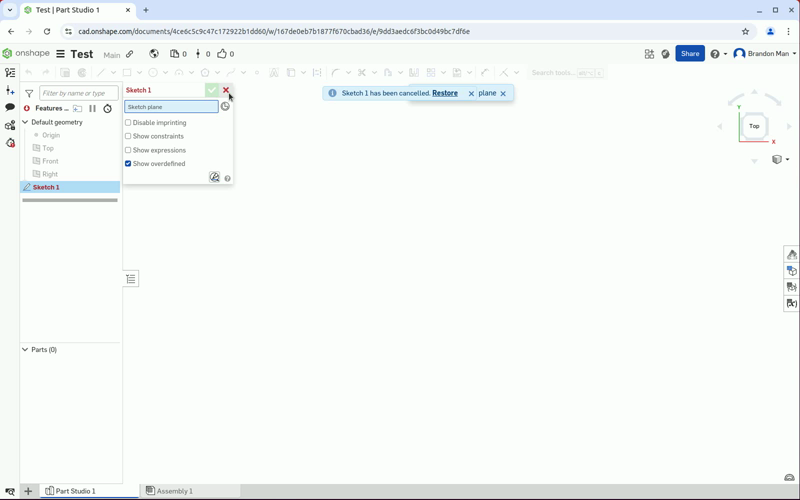
mouse_move(73, 150)
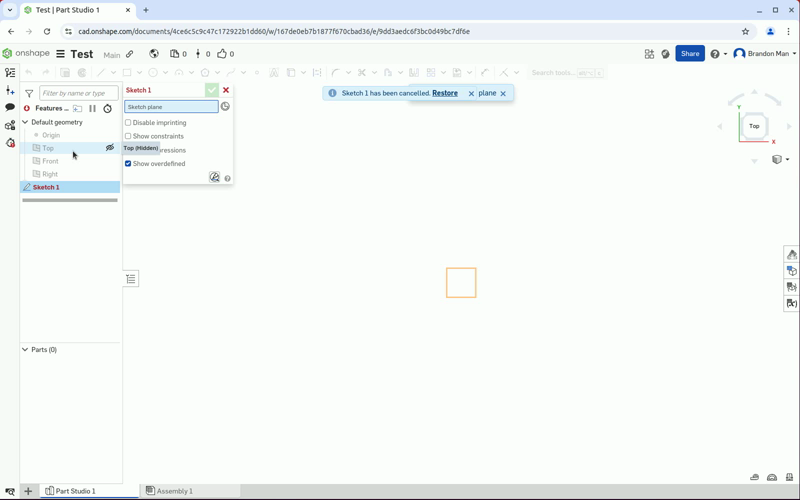
click(73, 150)
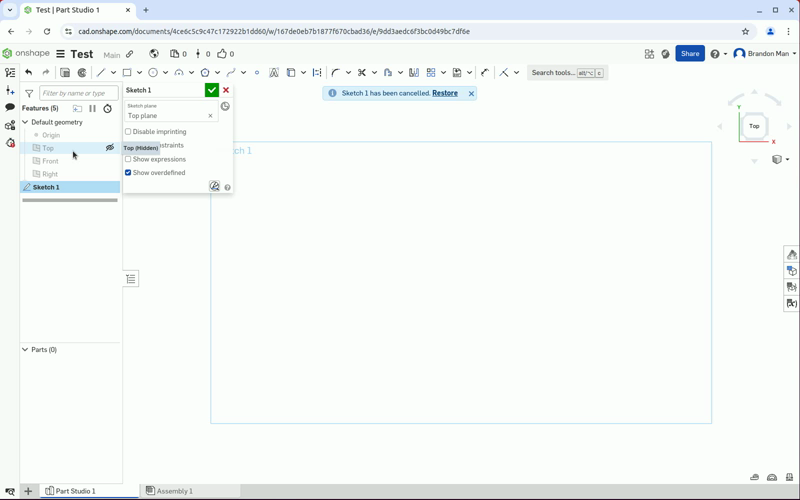
mouse_move(73, 352)
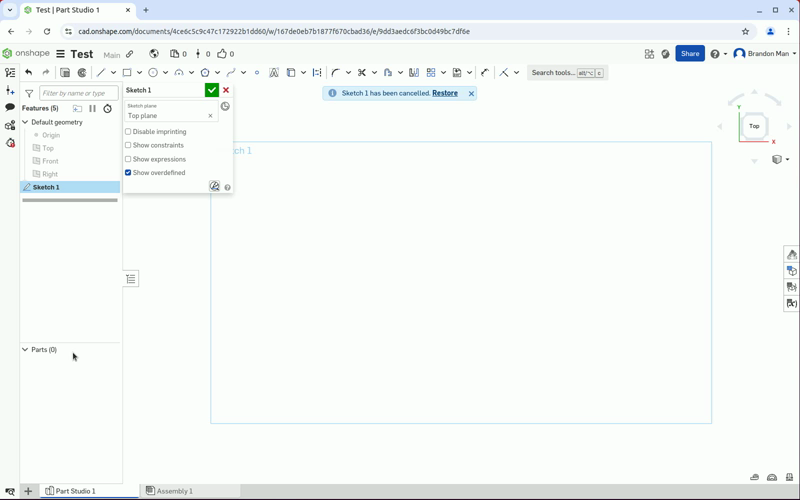
key(y)
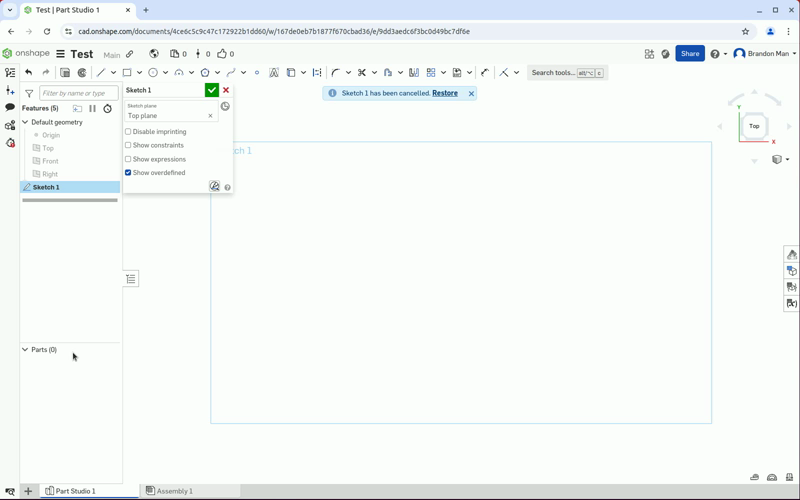
key(l)
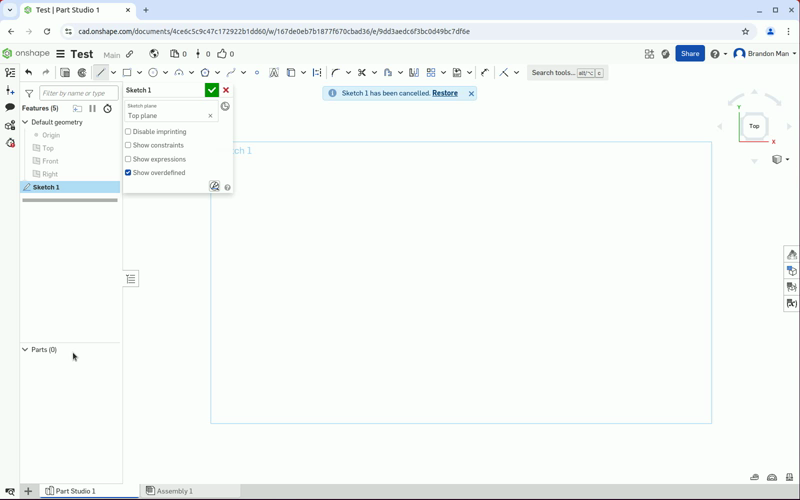
key_down(shift)
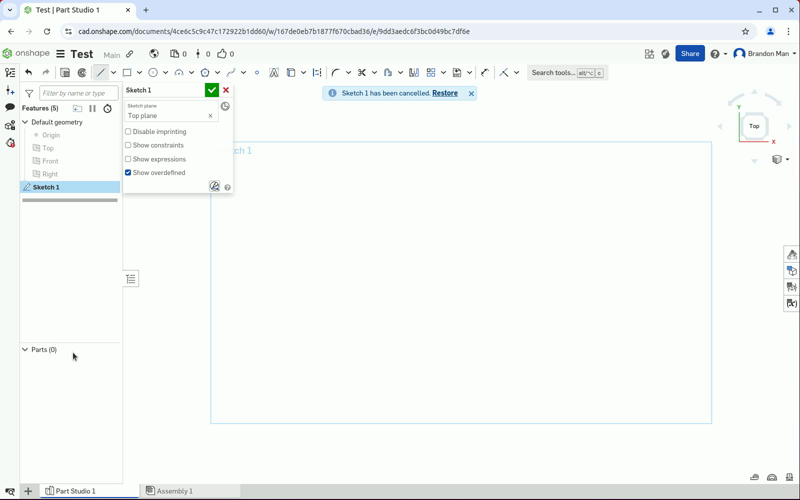
mouse_move(349, 282)
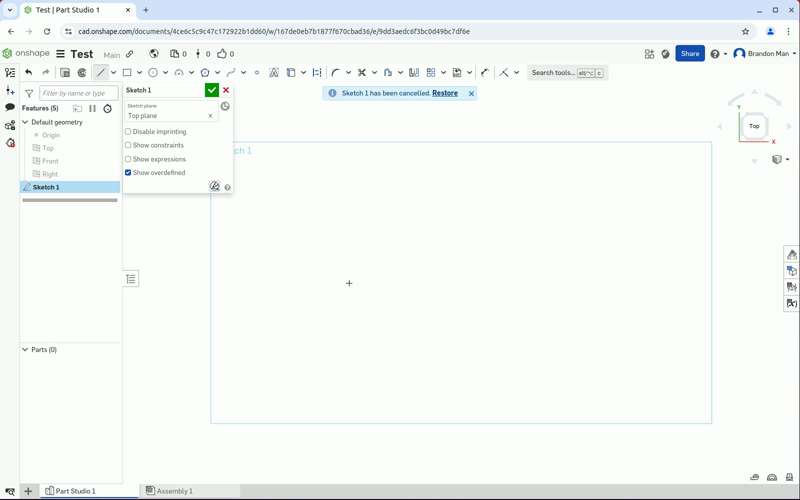
click(349, 282)
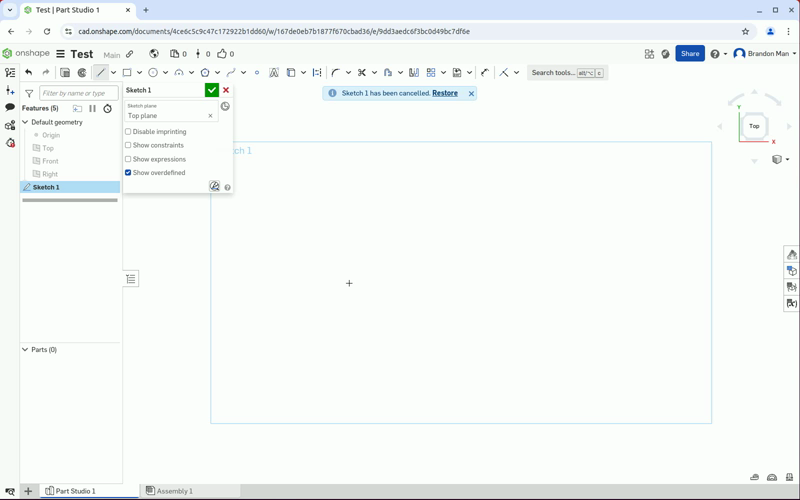
key_up(shift)
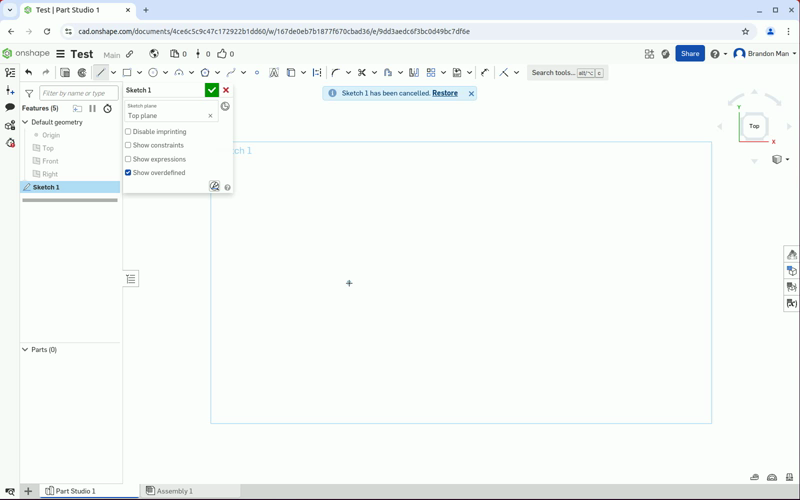
key_down(shift)
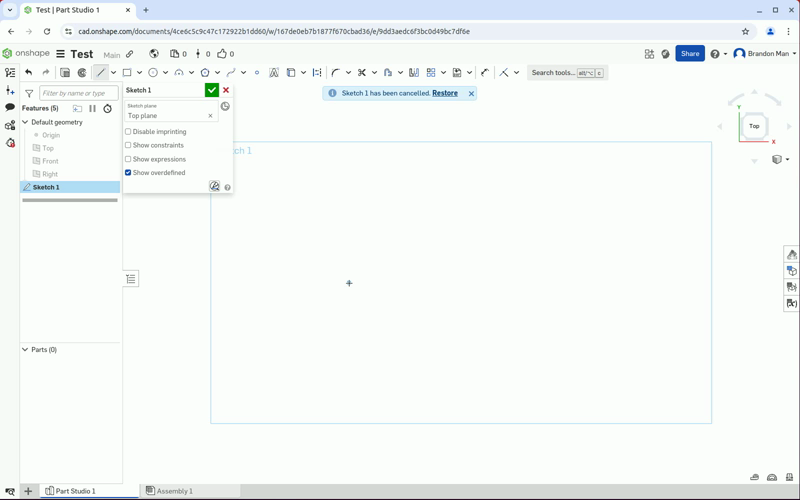
mouse_move(405, 378)
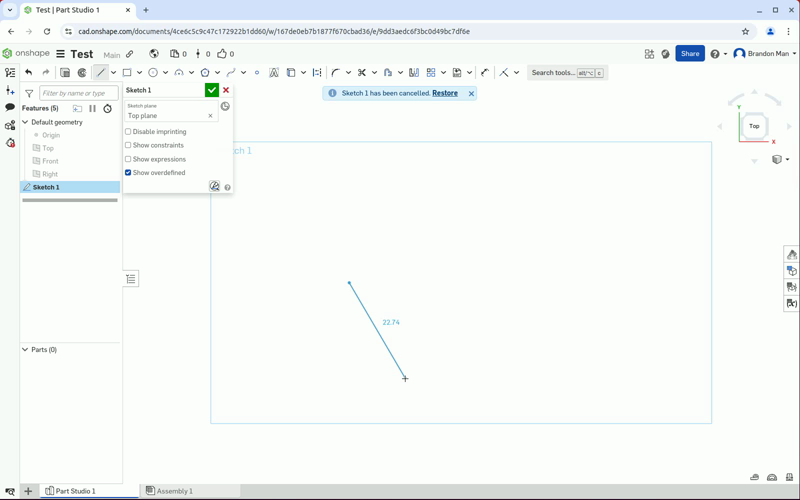
click(405, 378)
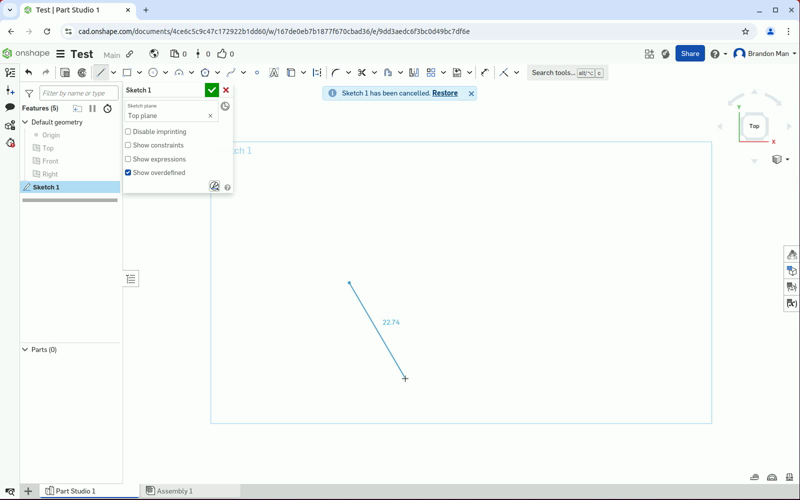
key_up(shift)
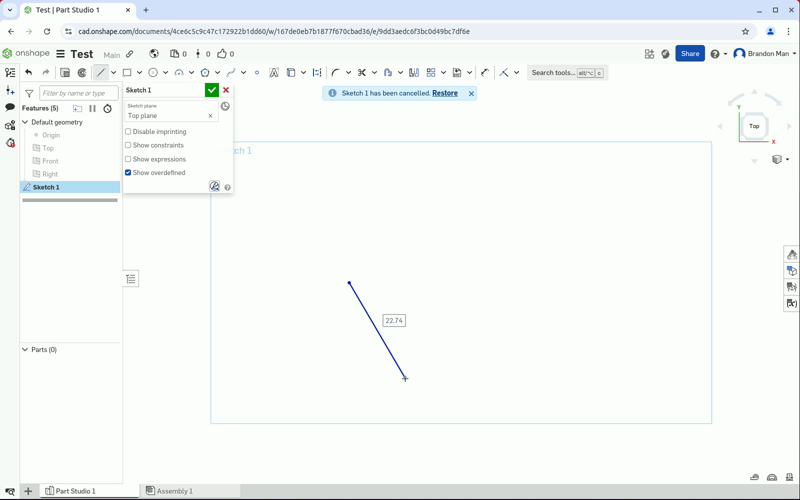
key_down(shift)
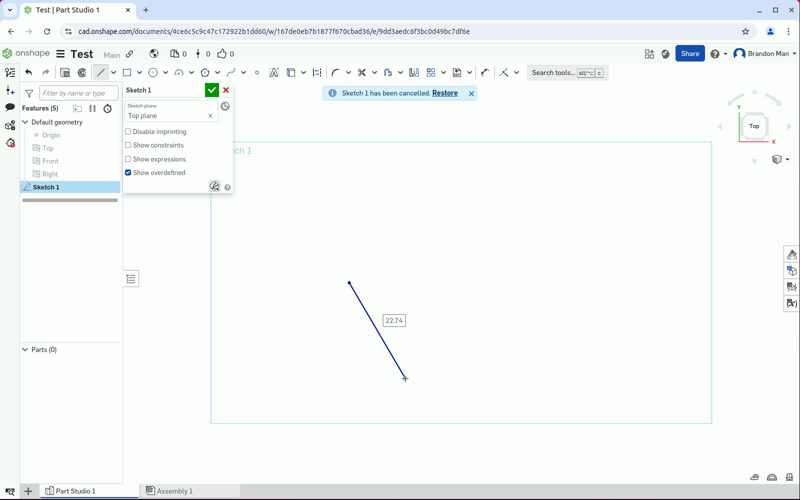
mouse_move(514, 378)
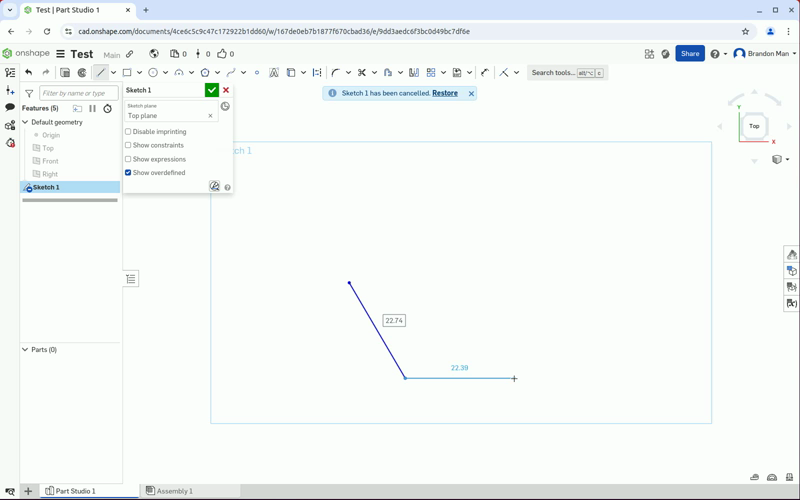
click(514, 378)
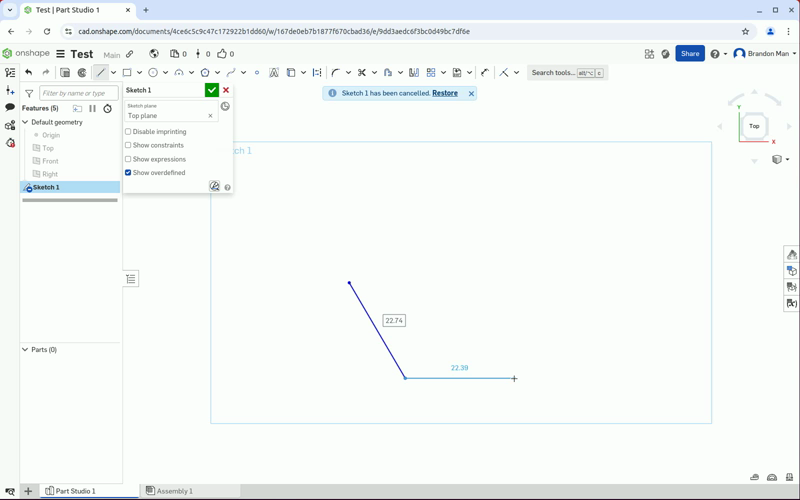
key_up(shift)
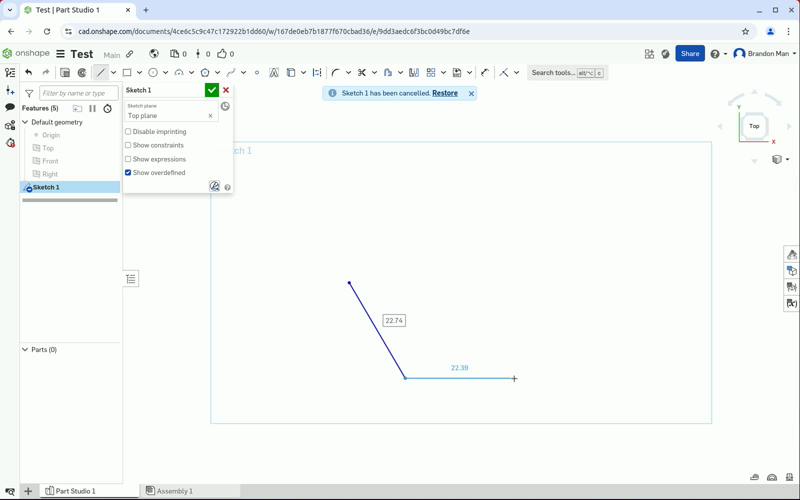
key_down(shift)
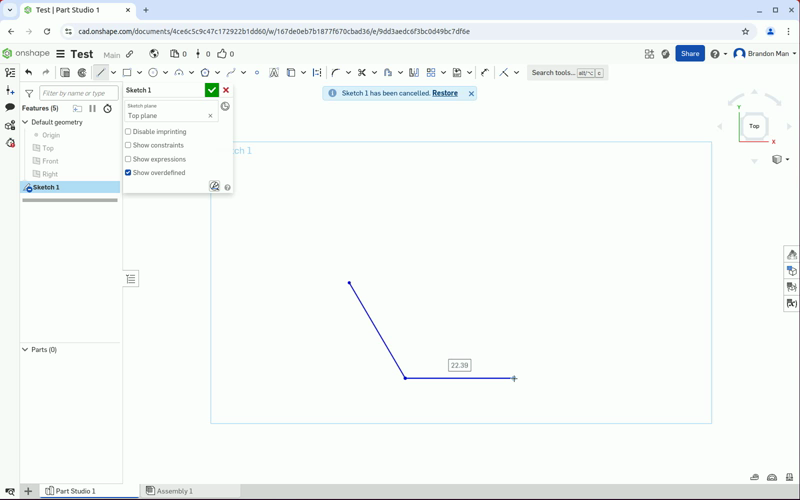
mouse_move(569, 282)
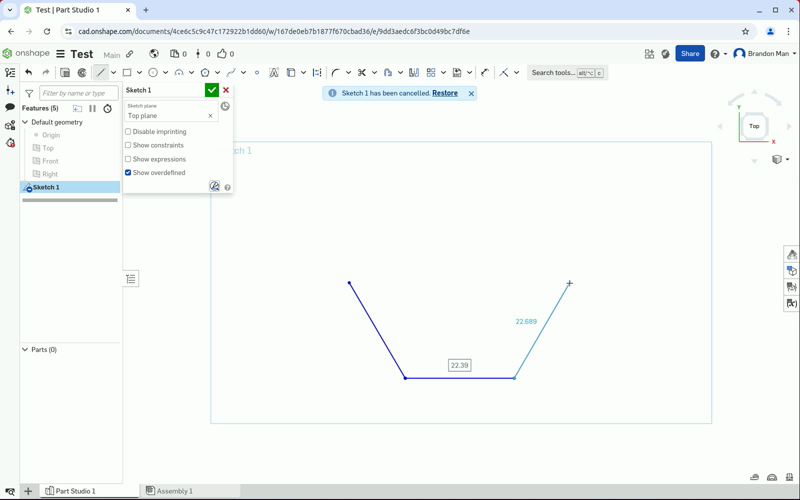
click(569, 282)
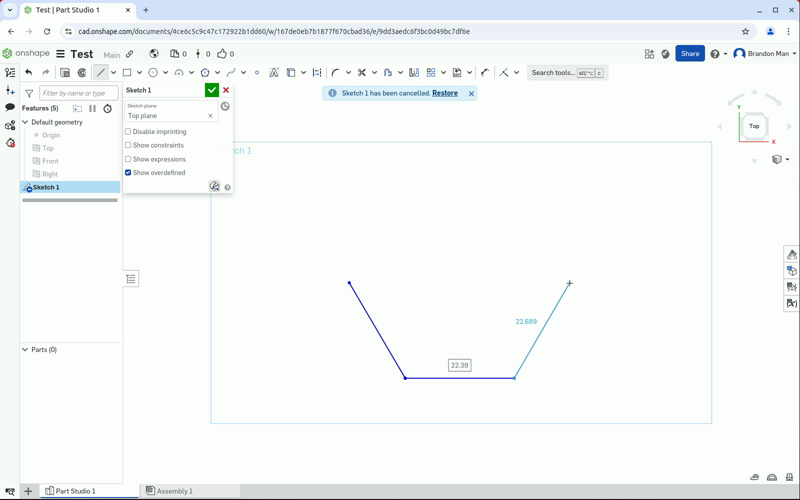
key_up(shift)
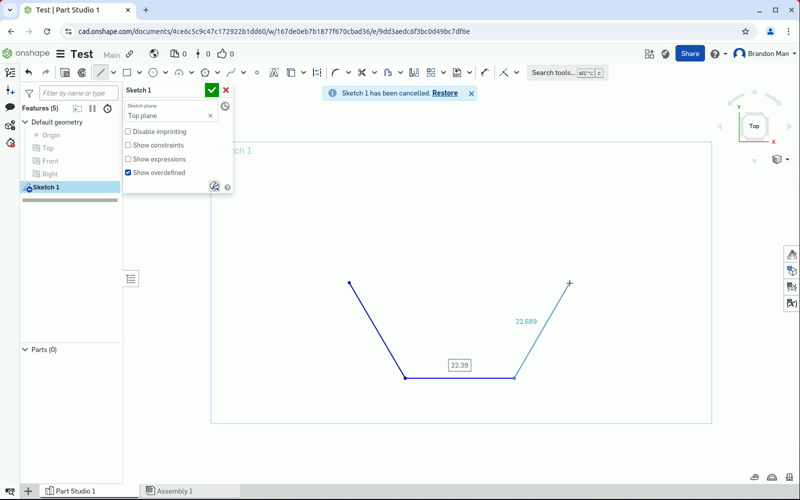
key_down(shift)
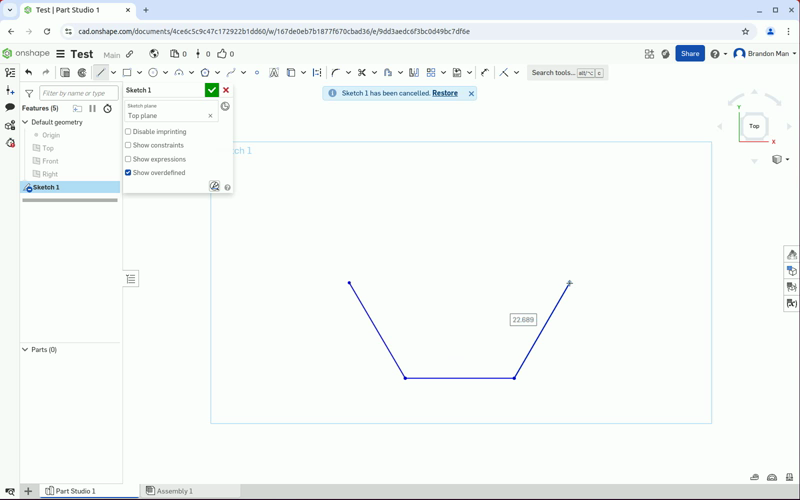
mouse_move(514, 187)
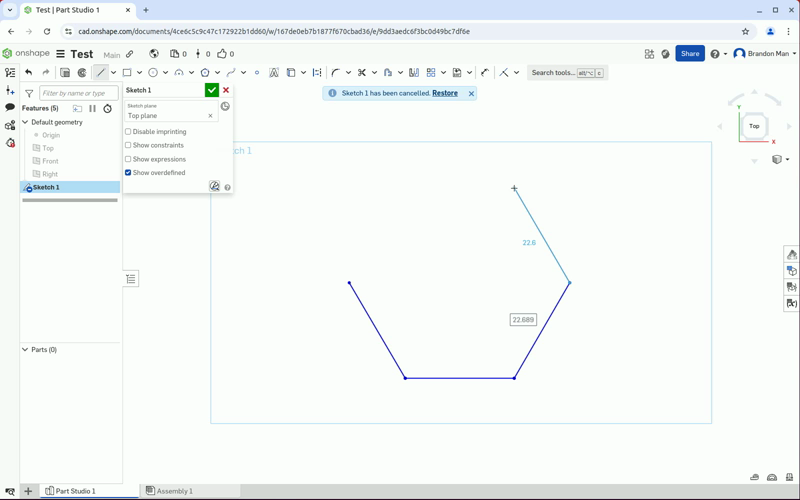
click(514, 187)
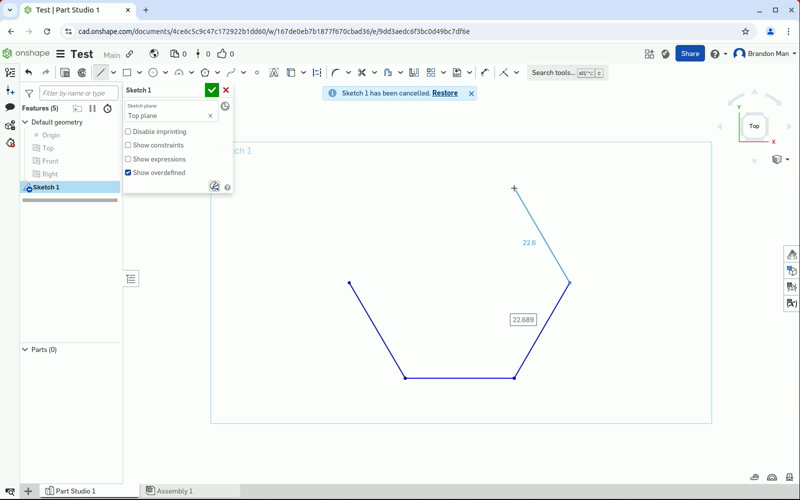
key_up(shift)
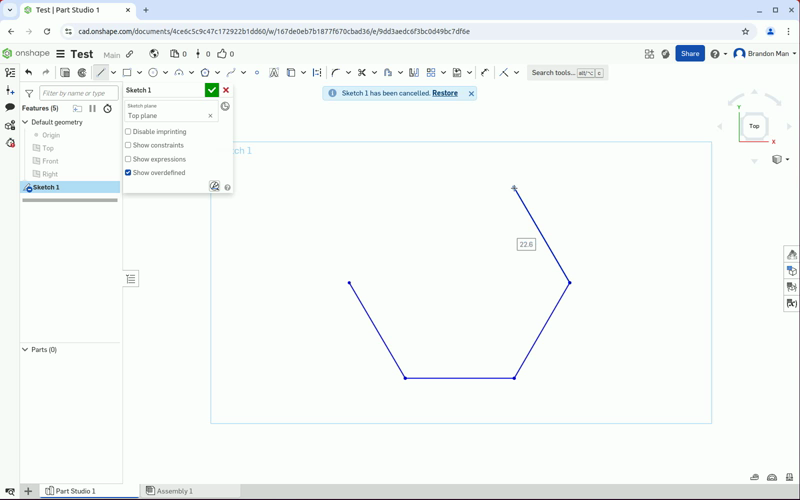
key_down(shift)
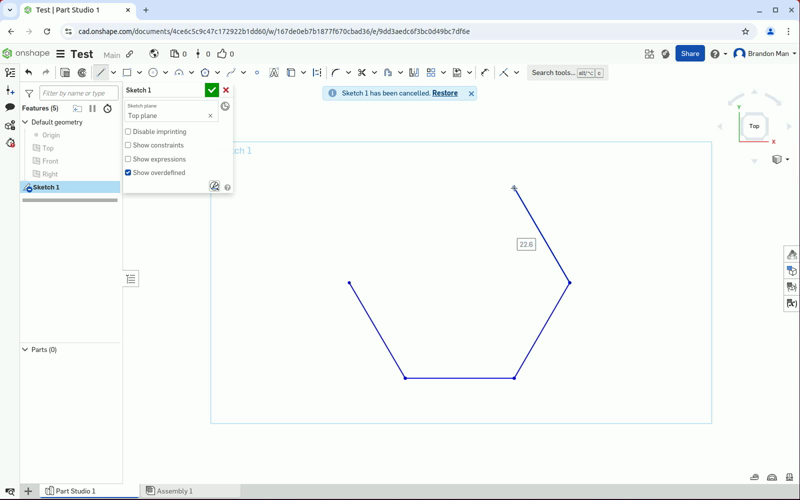
mouse_move(405, 187)
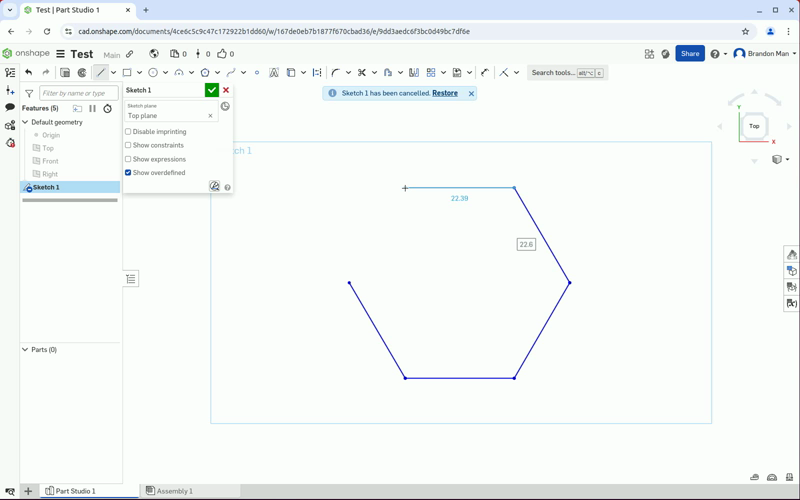
click(405, 187)
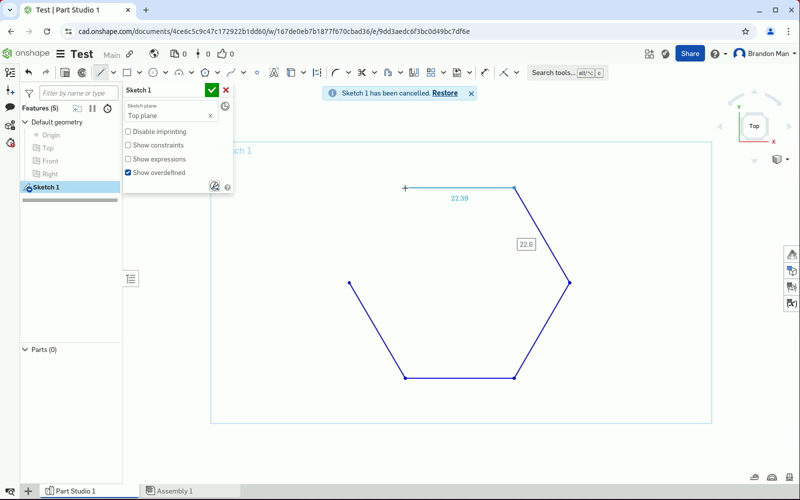
key_up(shift)
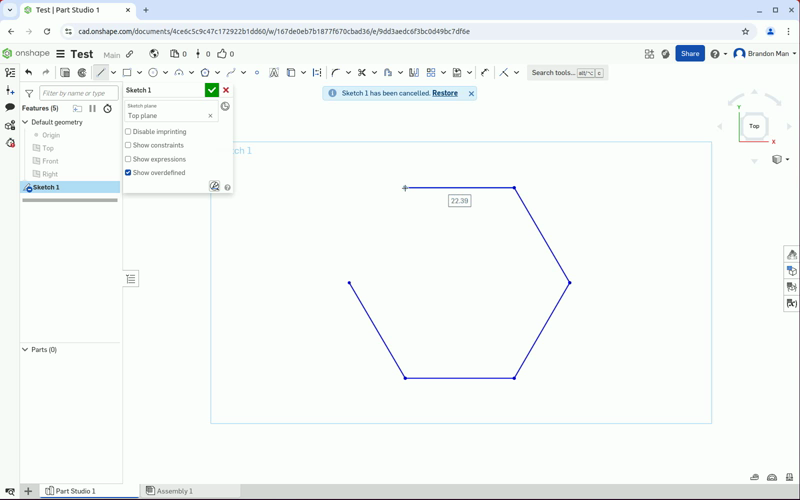
key_down(shift)
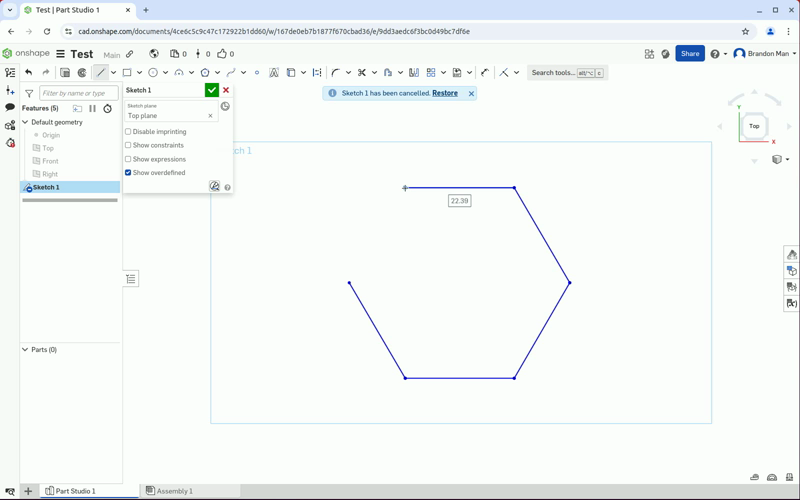
mouse_move(349, 282)
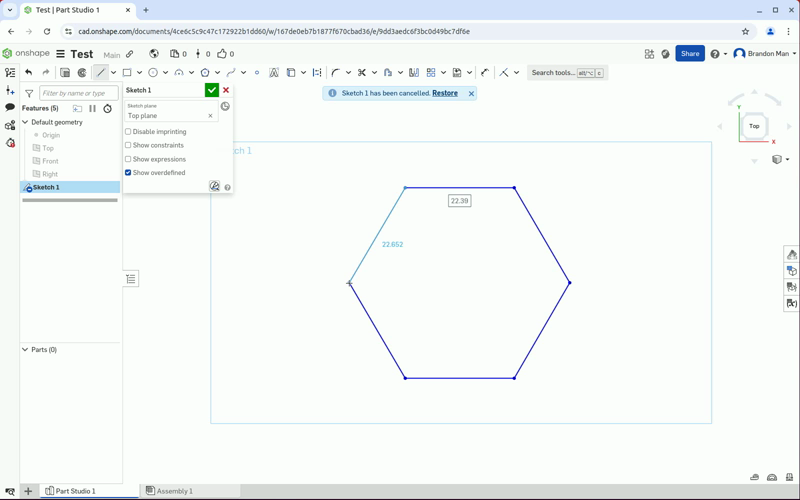
key_up(shift)
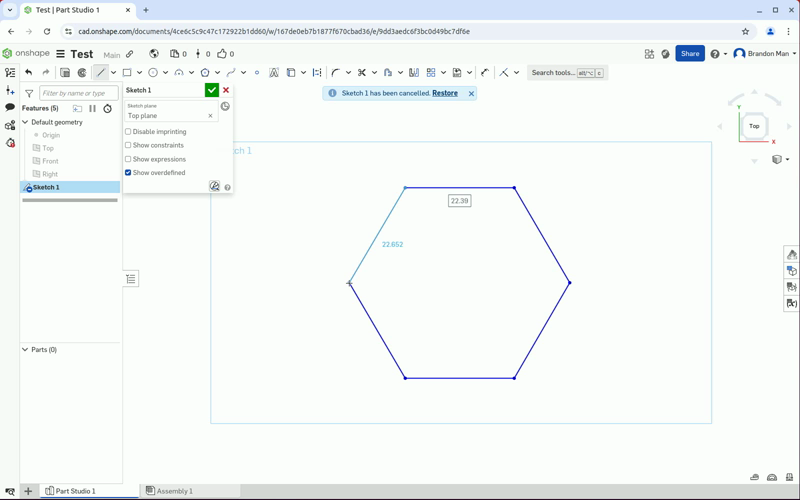
click(349, 282)
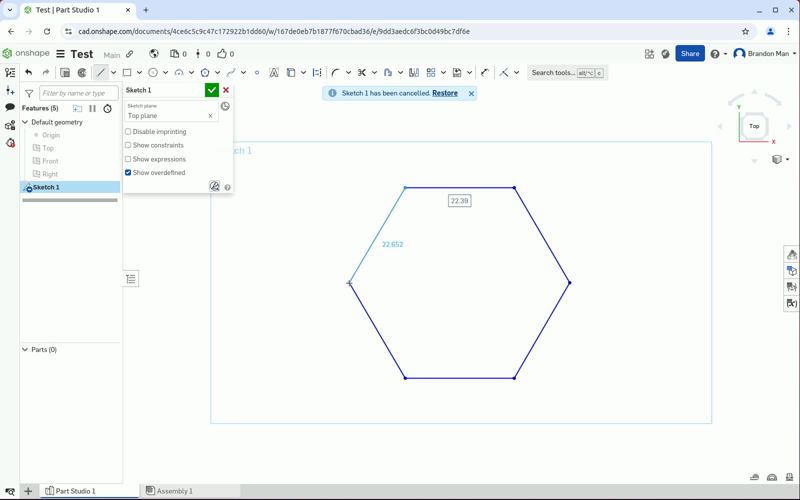
key(esc)
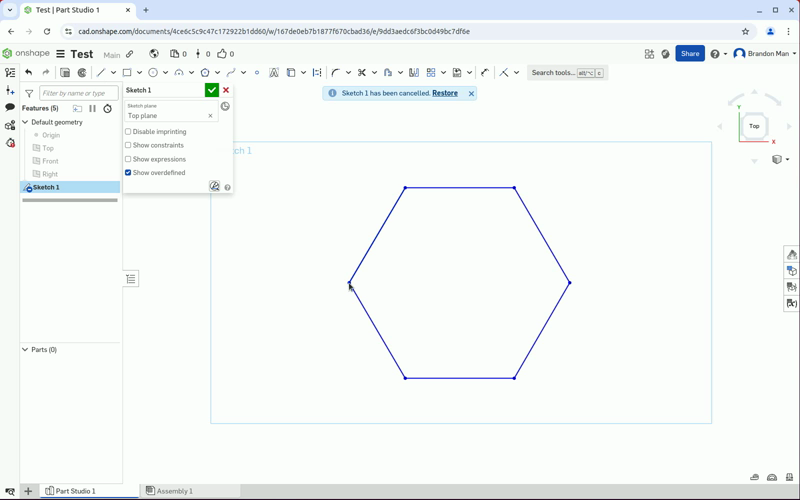
mouse_move(420, 327)
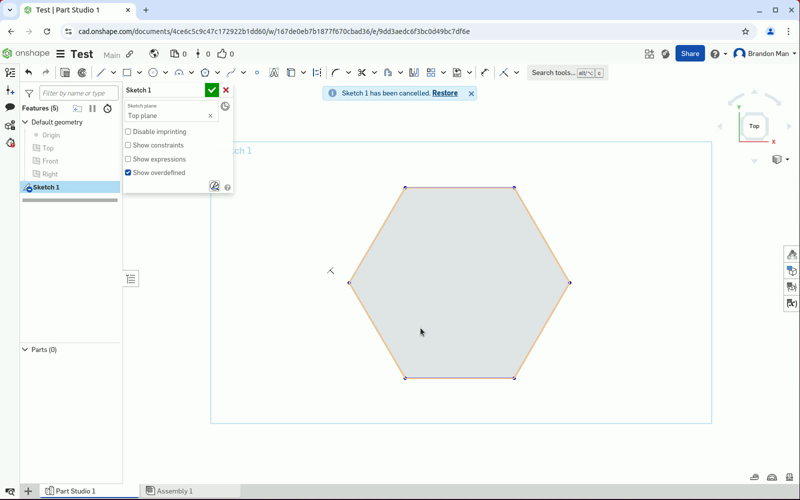
click(420, 327)
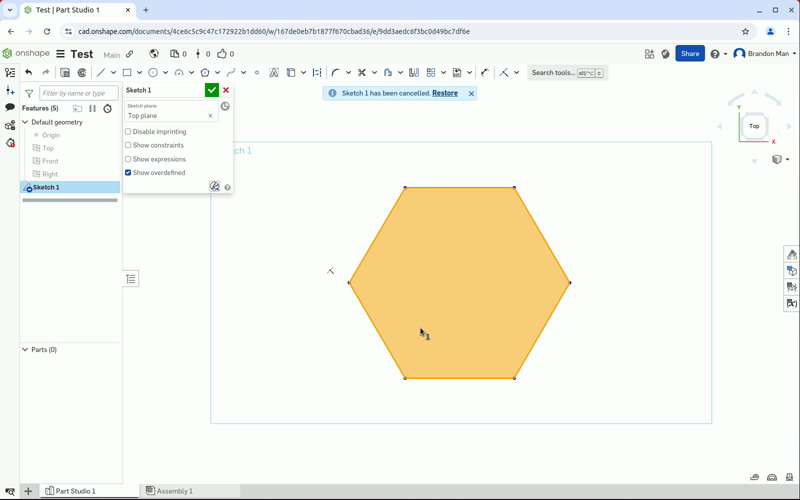
mouse_move(73, 352)
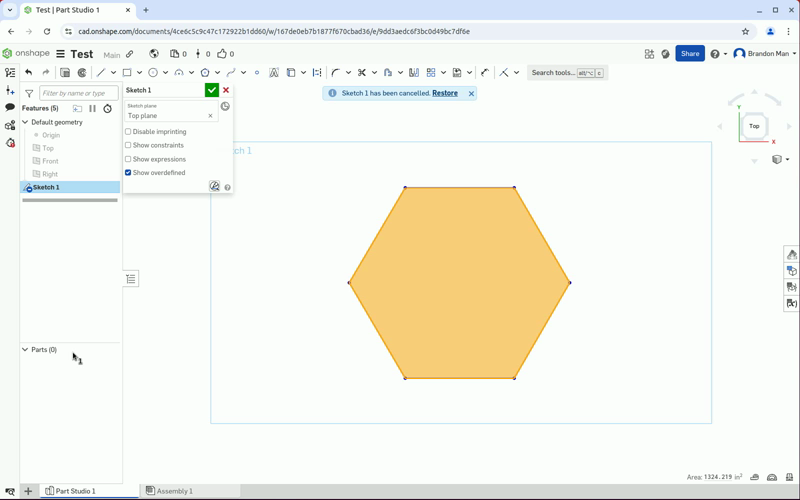
key(shift+y)
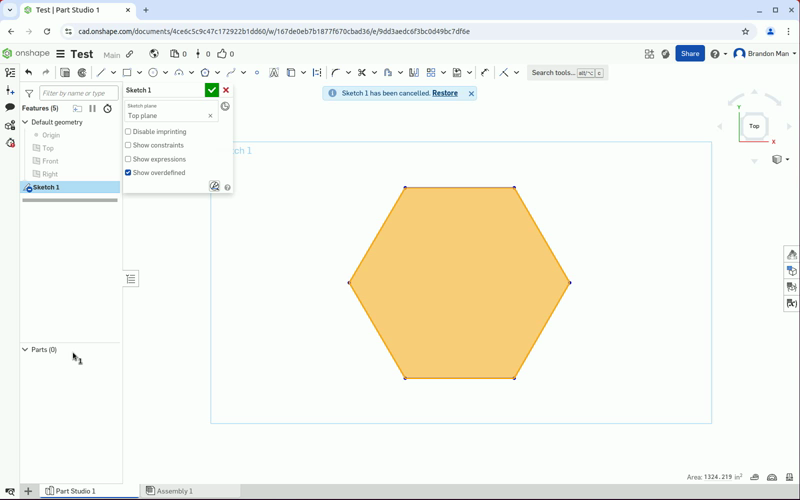
key(shift+e)
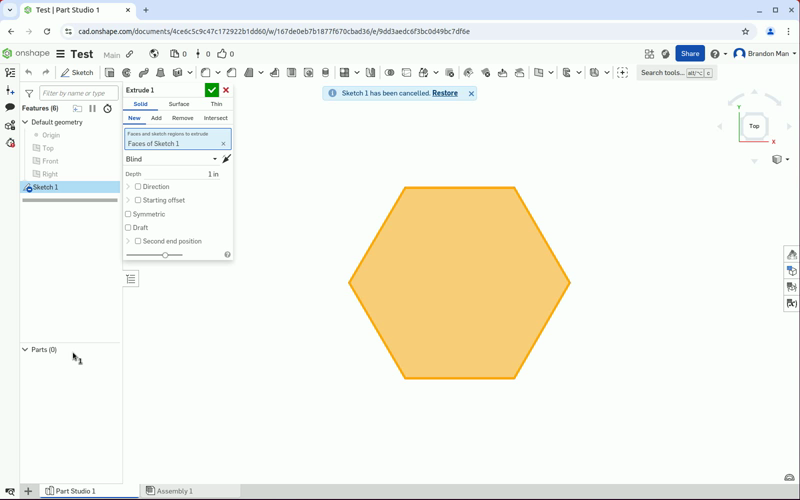
mouse_move(143, 106)
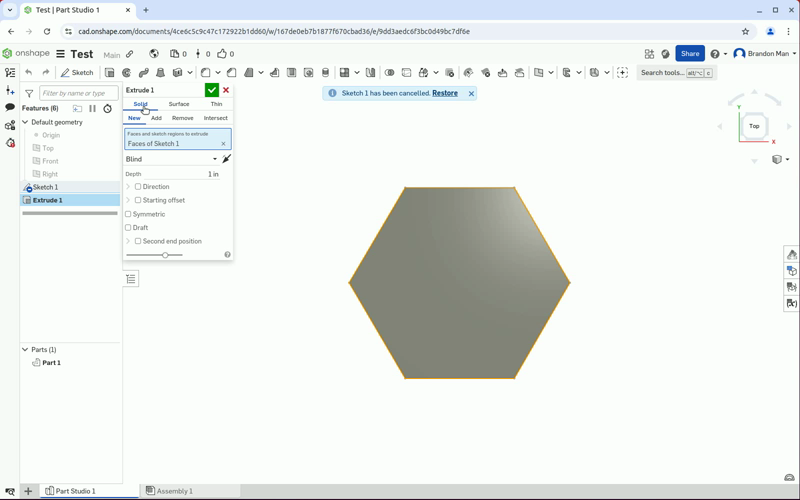
click(143, 106)
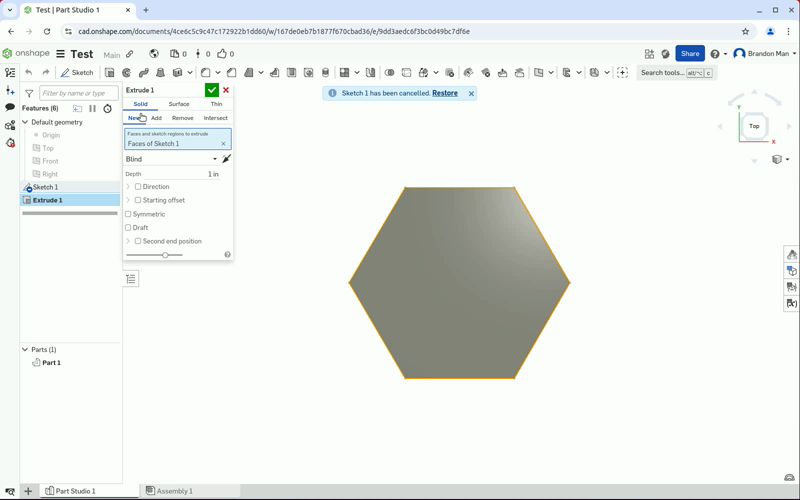
mouse_move(137, 120)
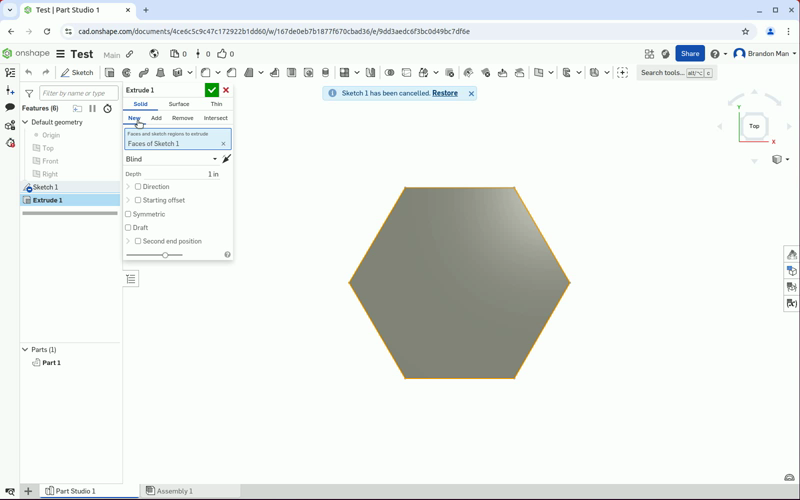
click(137, 120)
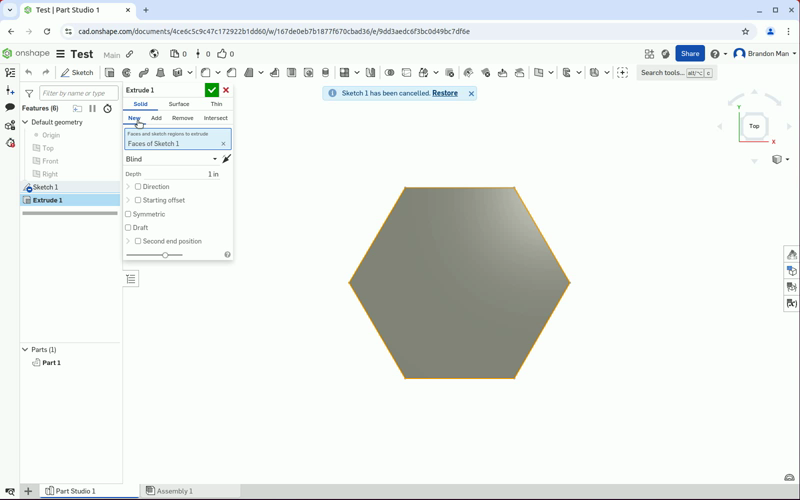
key(tab, 4)
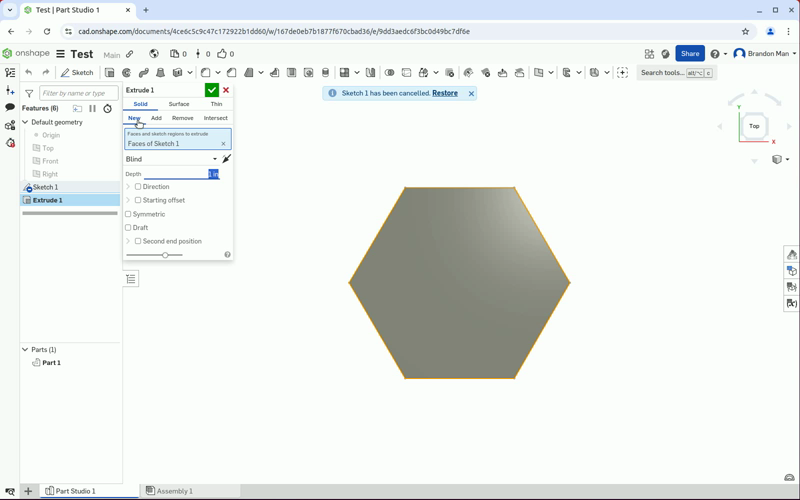
text(15.405)
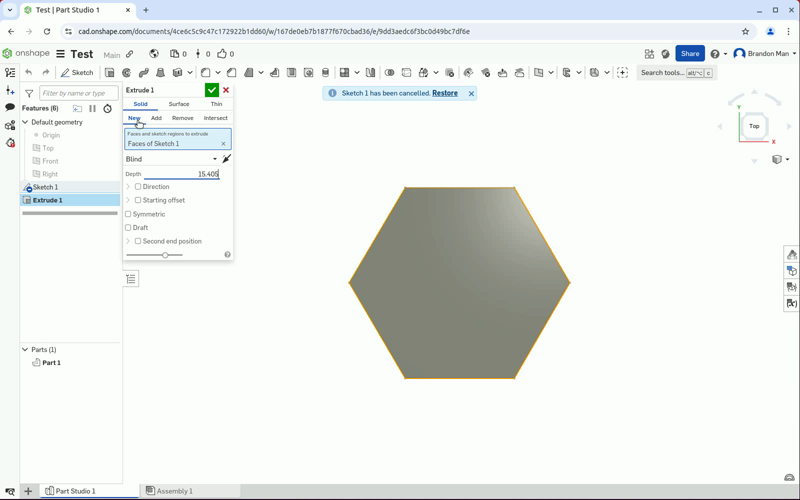
key(enter)
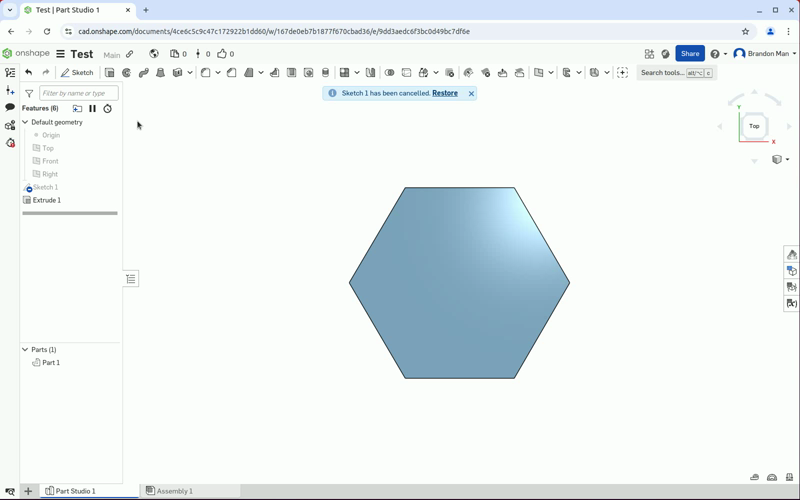
key(shift+h)
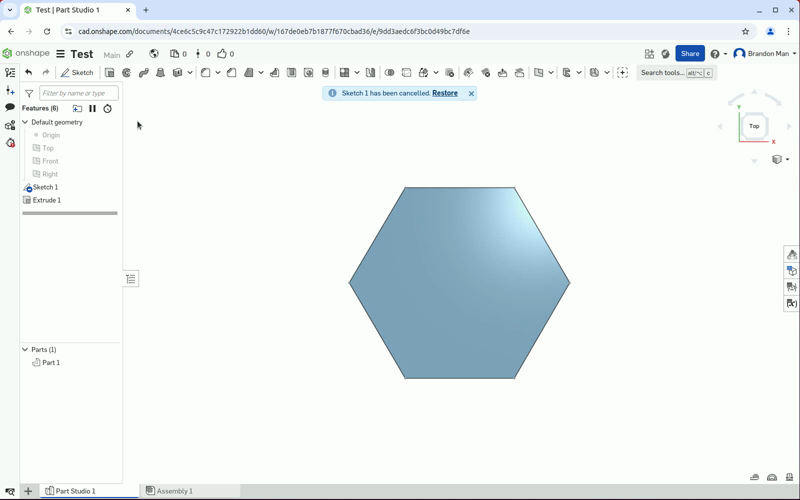
key(shift+h)
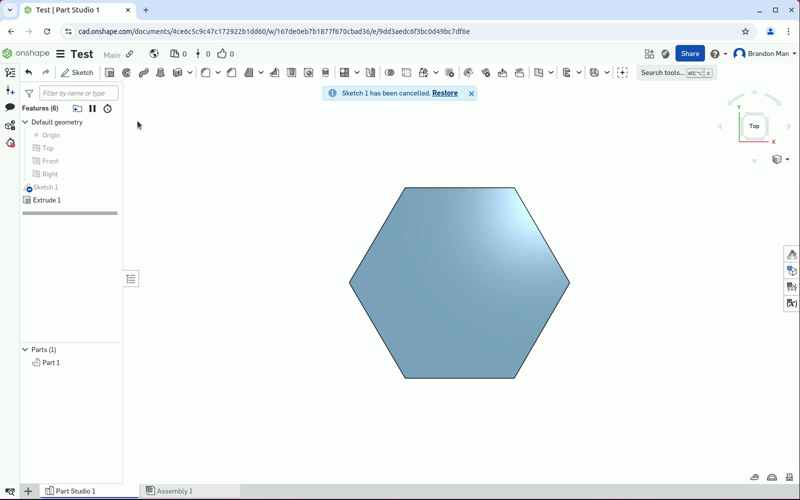
mouse_move(73, 189)
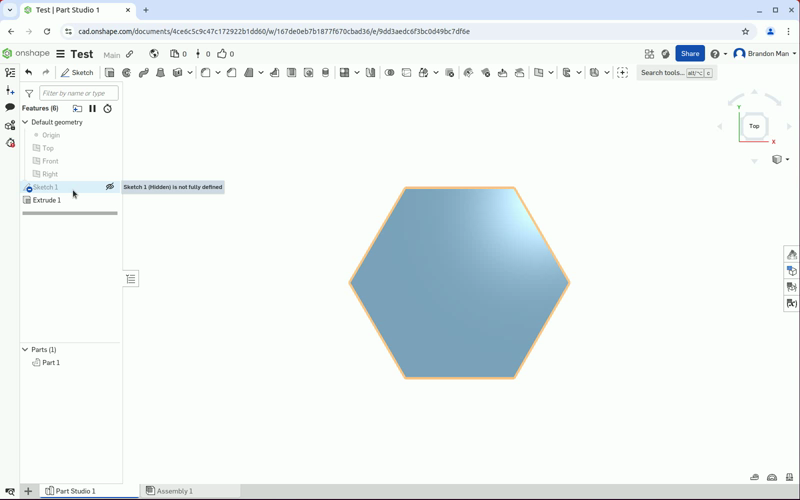
click(73, 189)
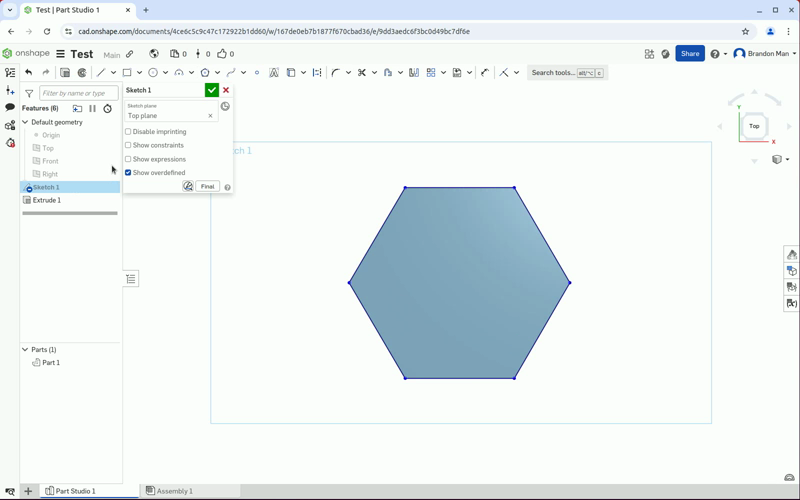
mouse_move(229, 92)
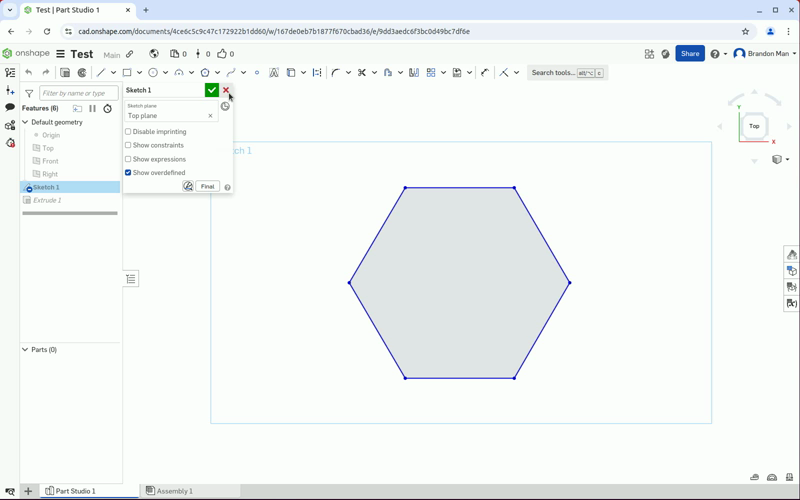
click(229, 92)
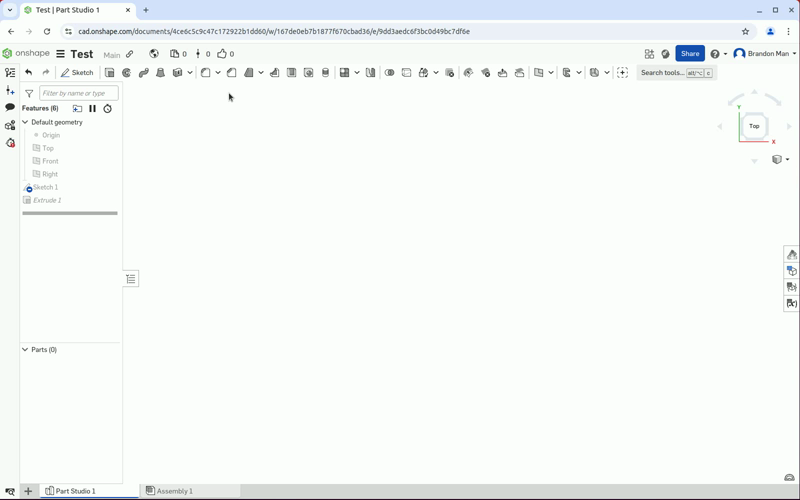
mouse_move(541, 75)
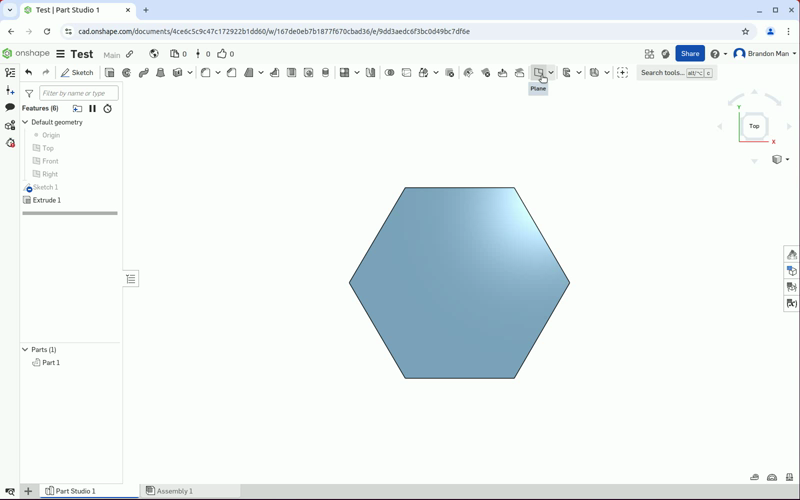
click(541, 75)
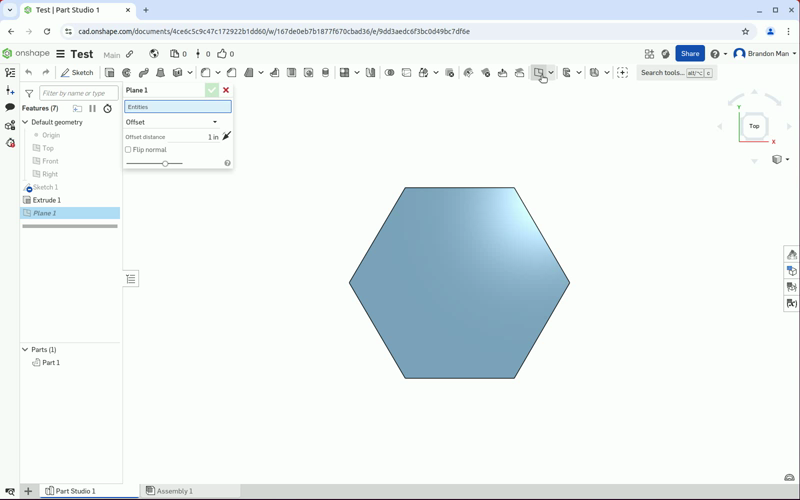
mouse_move(73, 150)
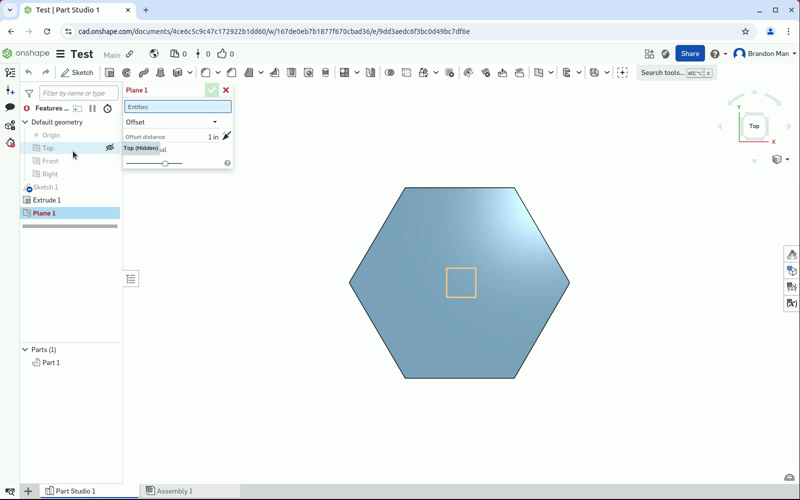
click(73, 150)
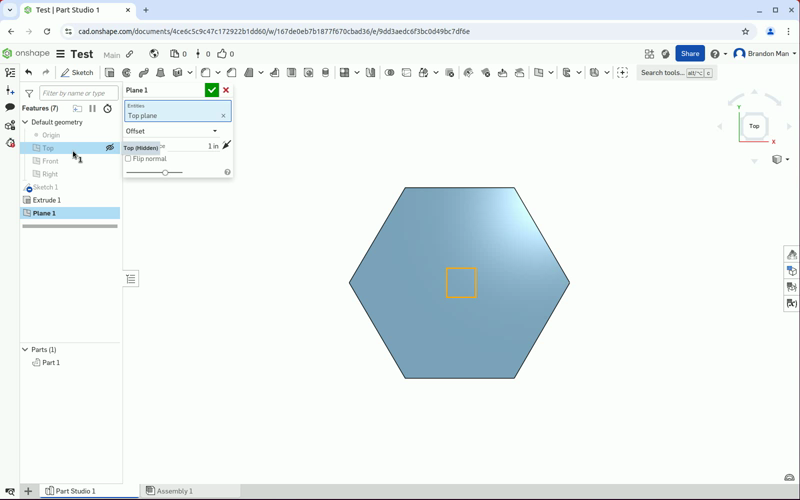
key(tab, 2)
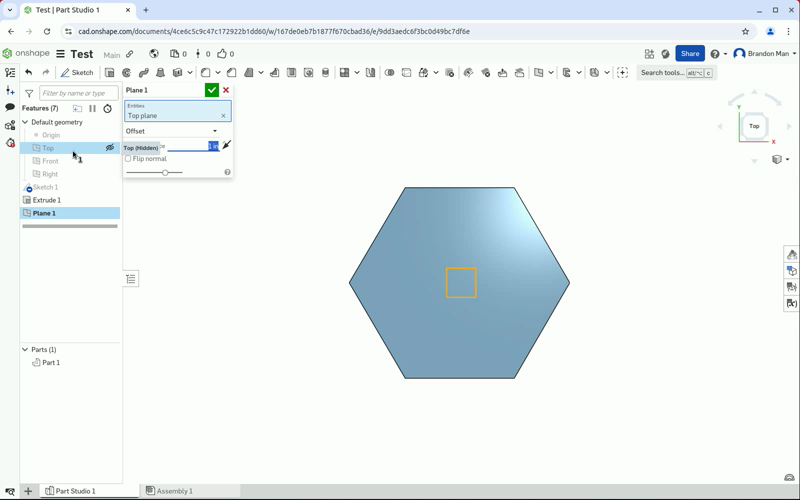
text(15.405)
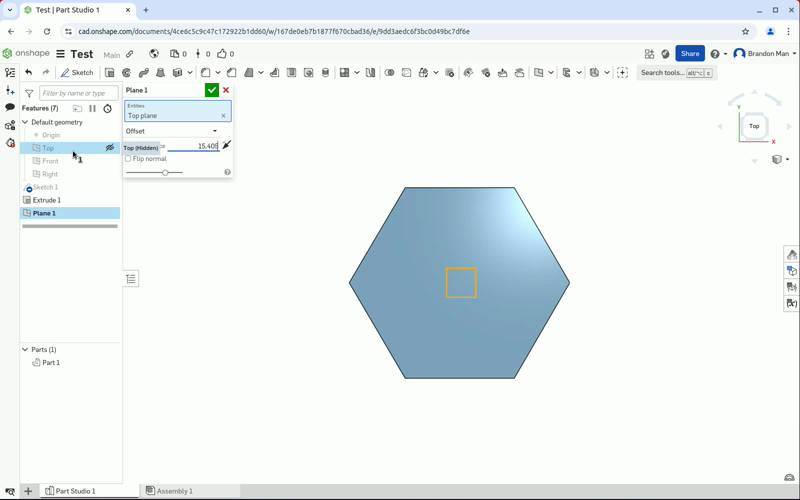
key(enter, 2)
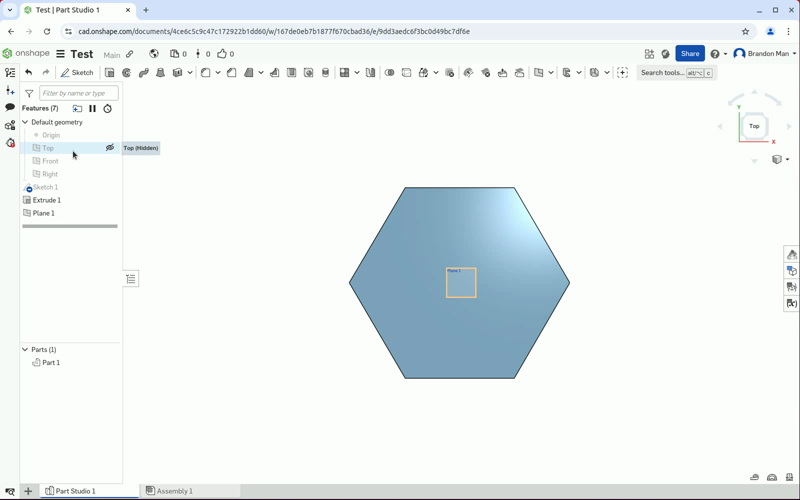
key(shift+s)
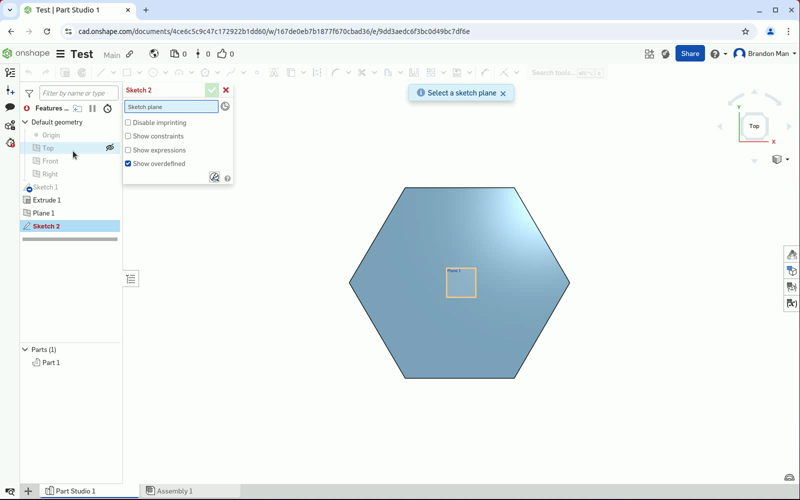
mouse_move(73, 215)
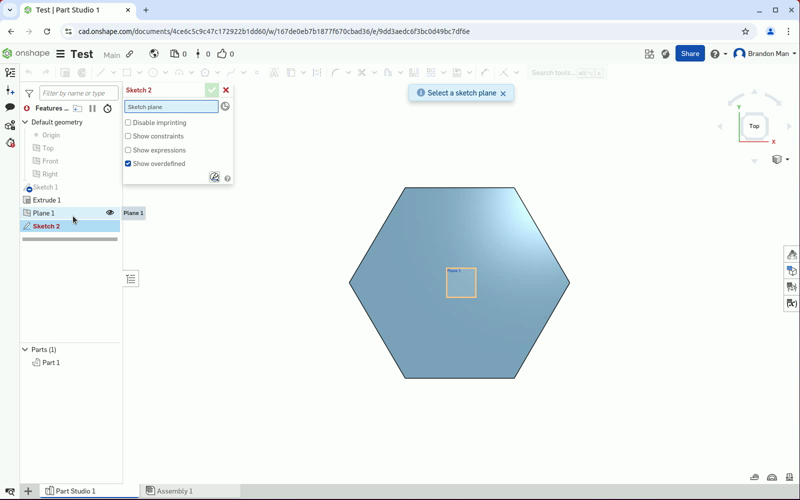
click(73, 215)
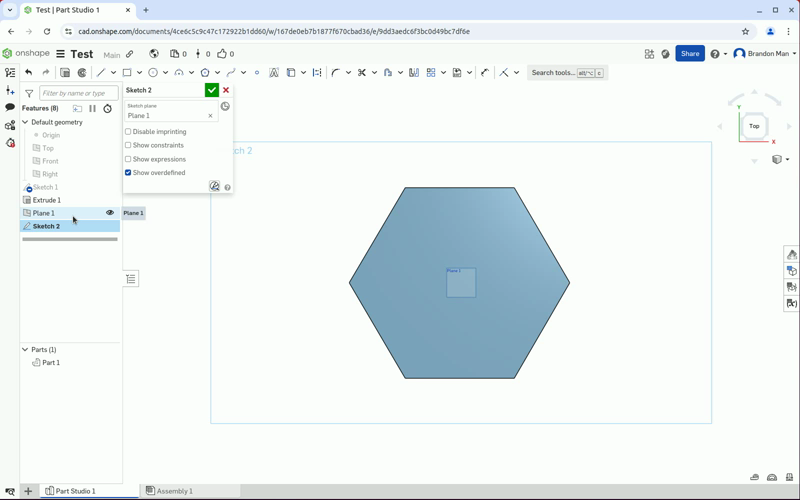
mouse_move(73, 352)
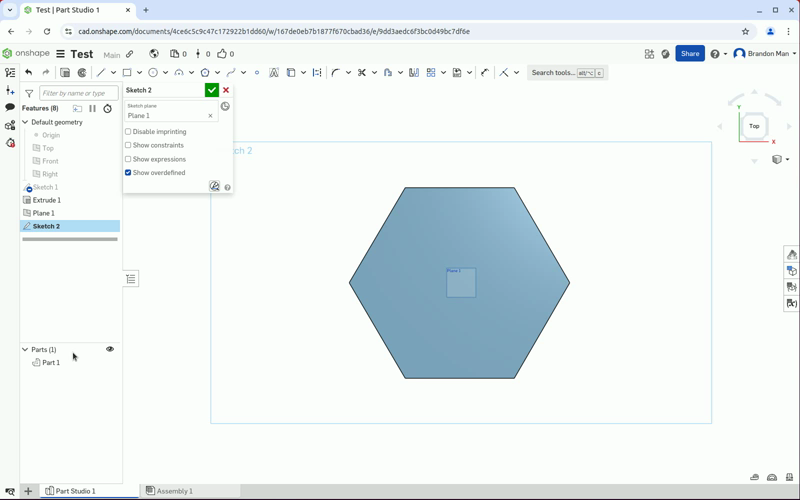
key(y)
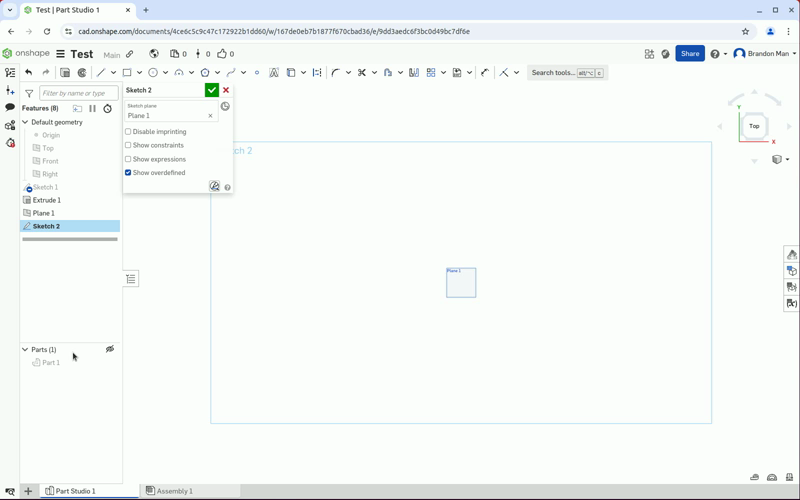
key(c)
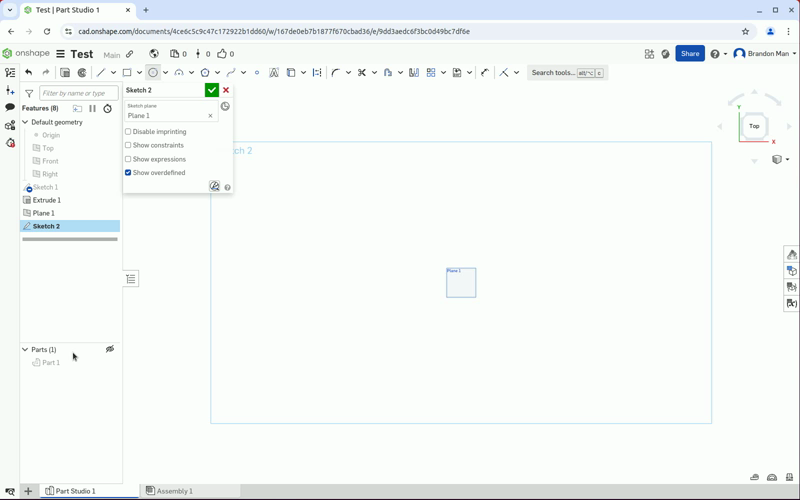
key_down(shift)
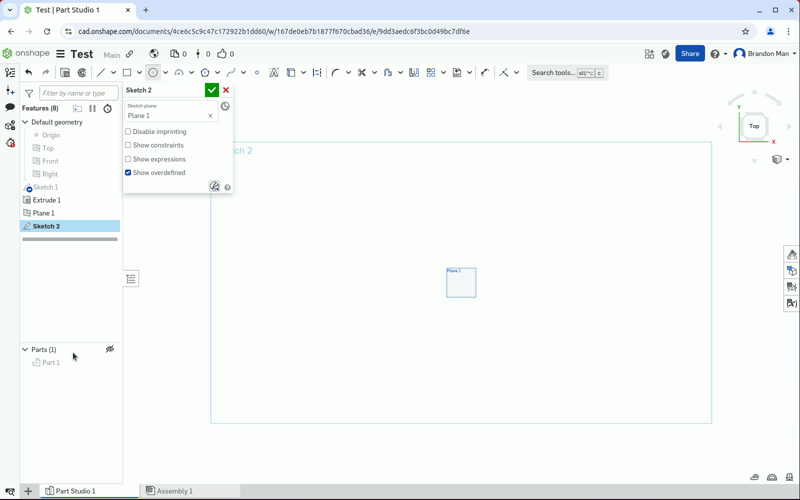
mouse_move(461, 282)
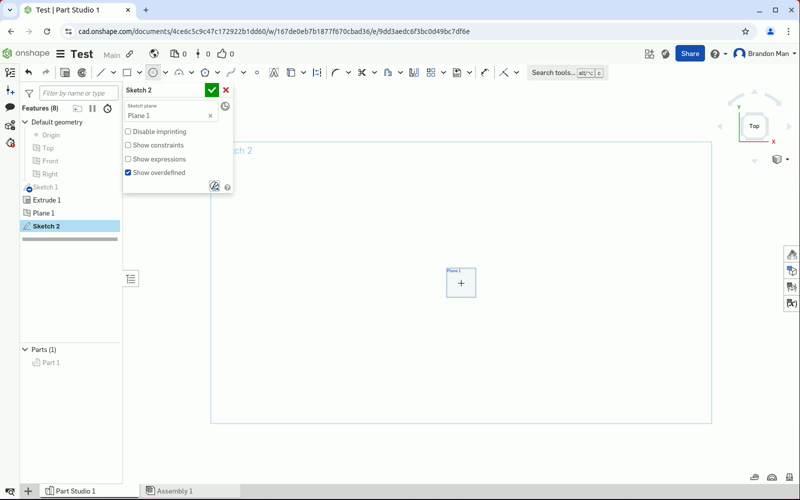
click(461, 282)
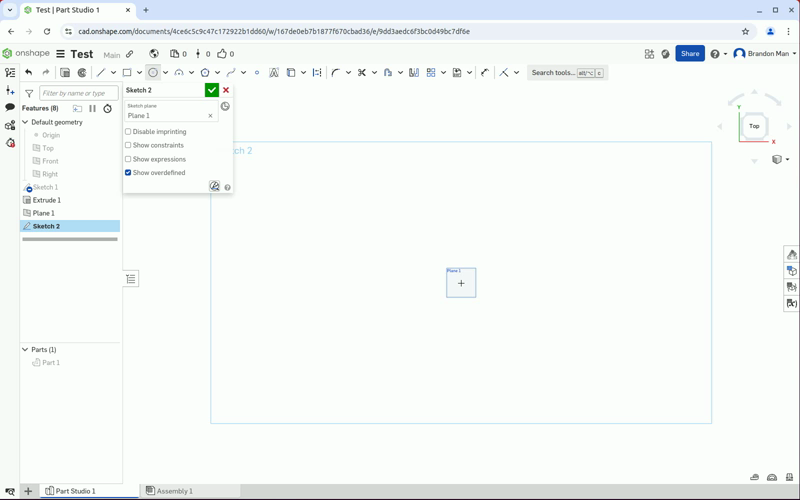
key_up(shift)
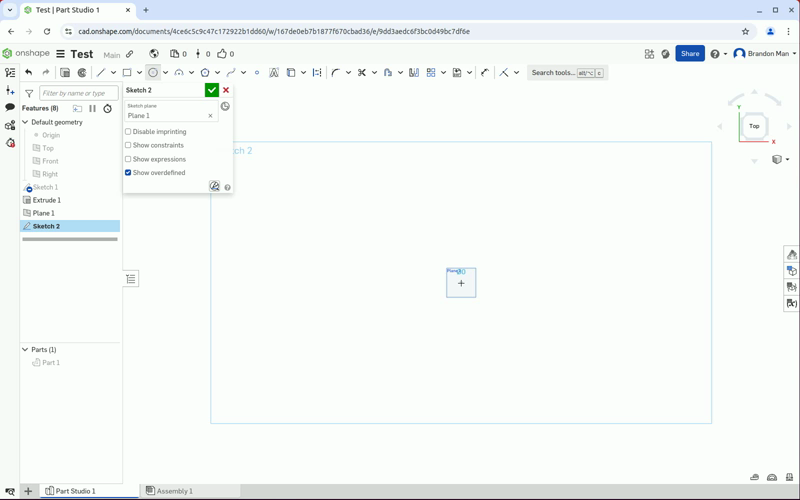
mouse_move(552, 282)
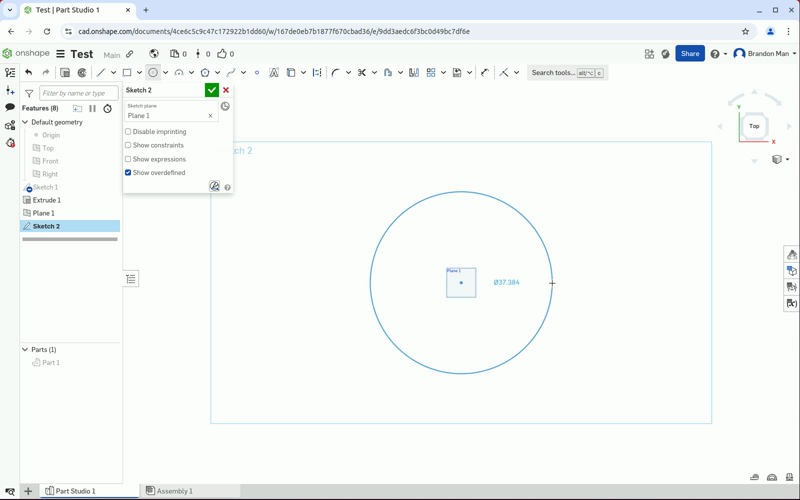
click(552, 282)
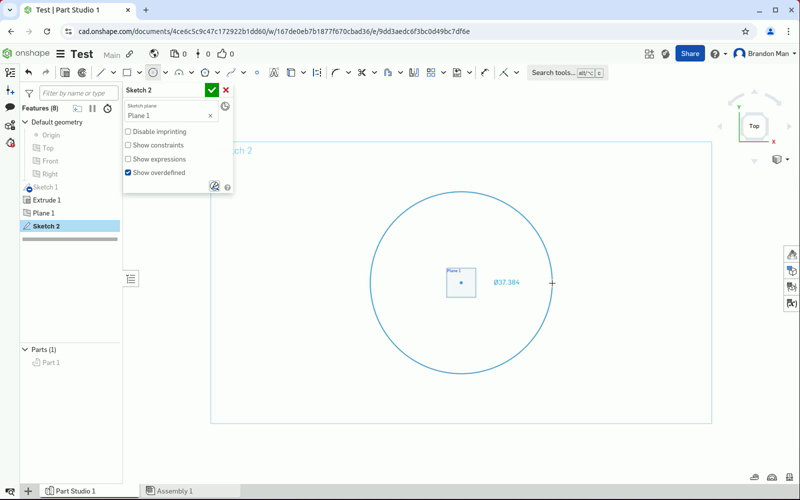
key(esc)
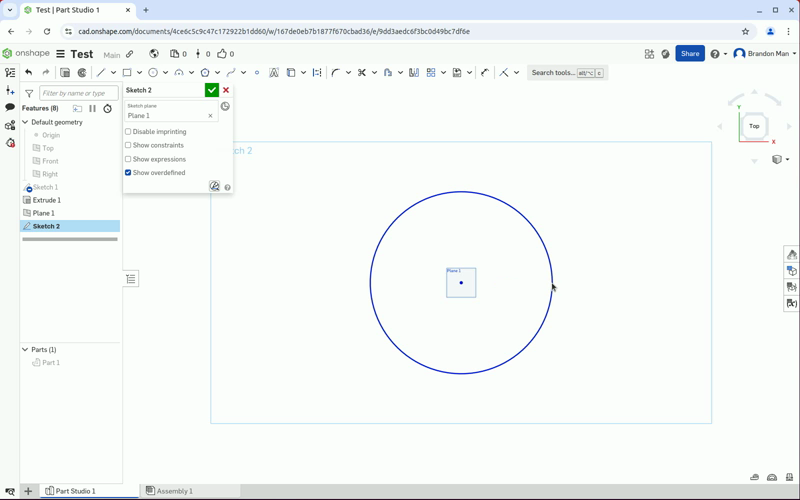
mouse_move(525, 251)
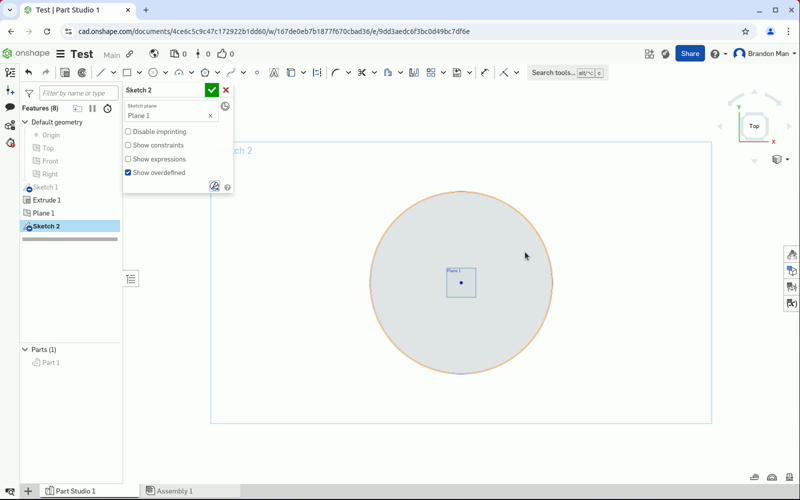
click(525, 251)
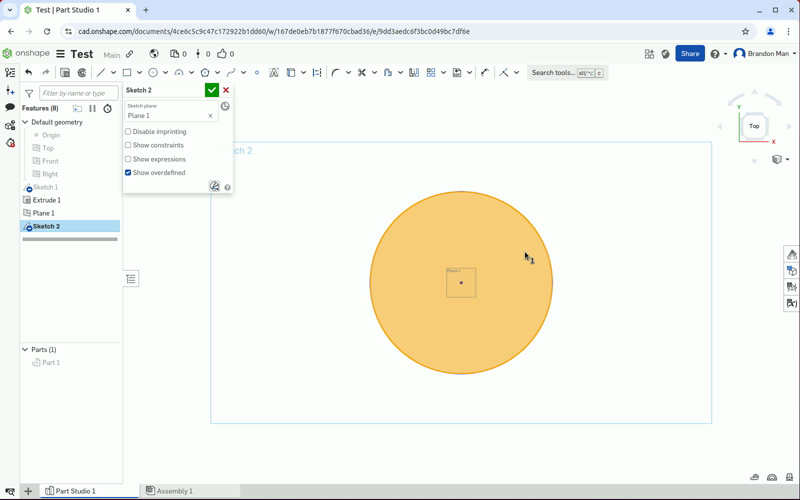
mouse_move(73, 352)
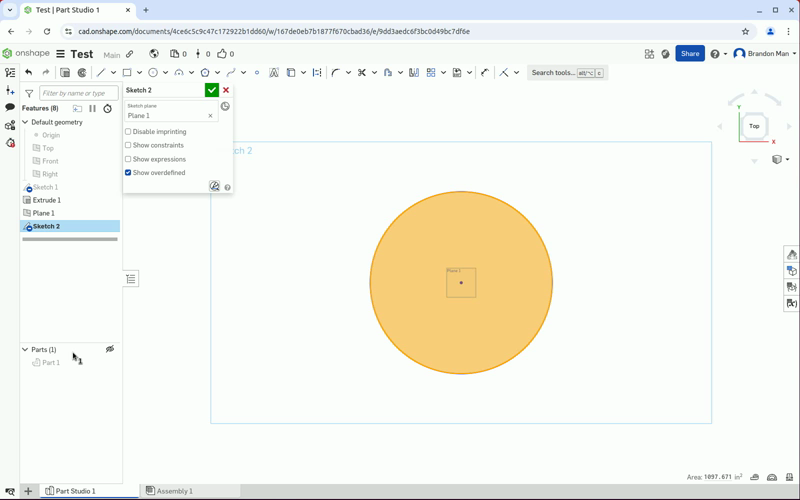
key(shift+y)
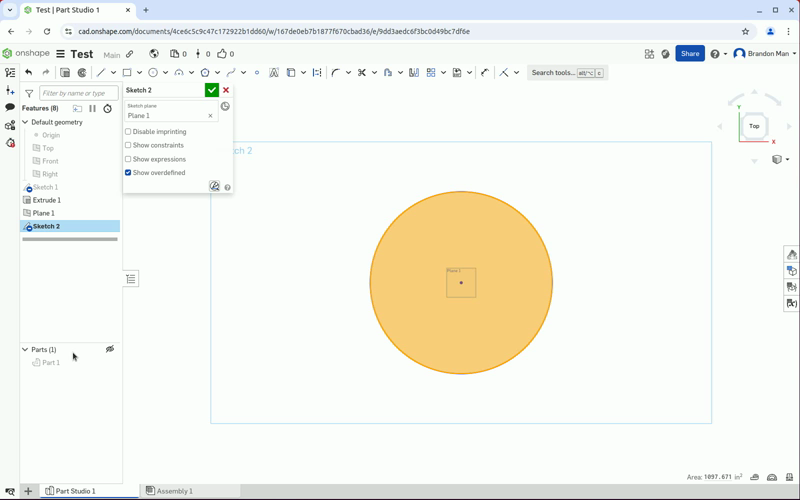
key(shift+e)
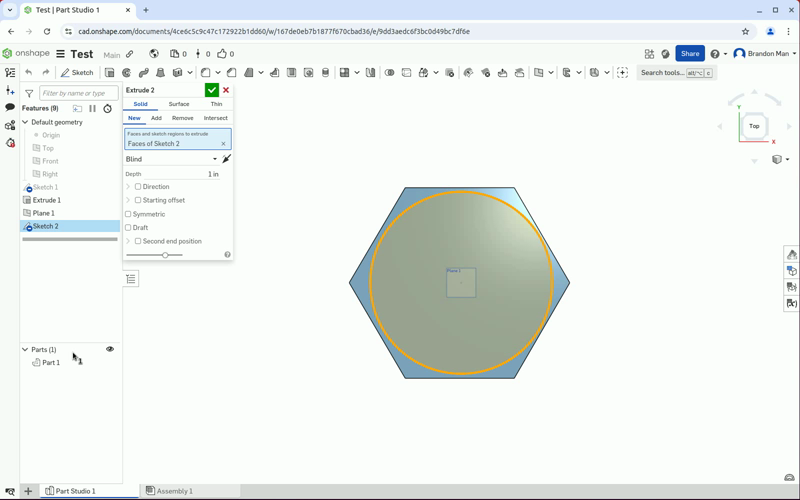
mouse_move(143, 106)
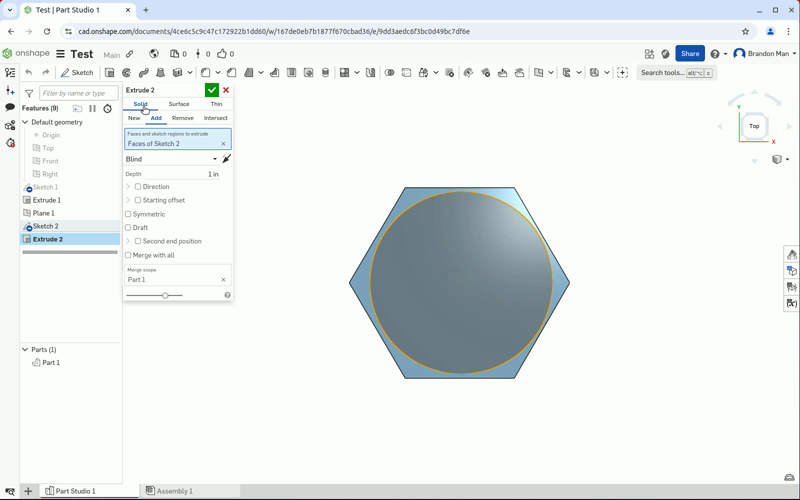
click(143, 106)
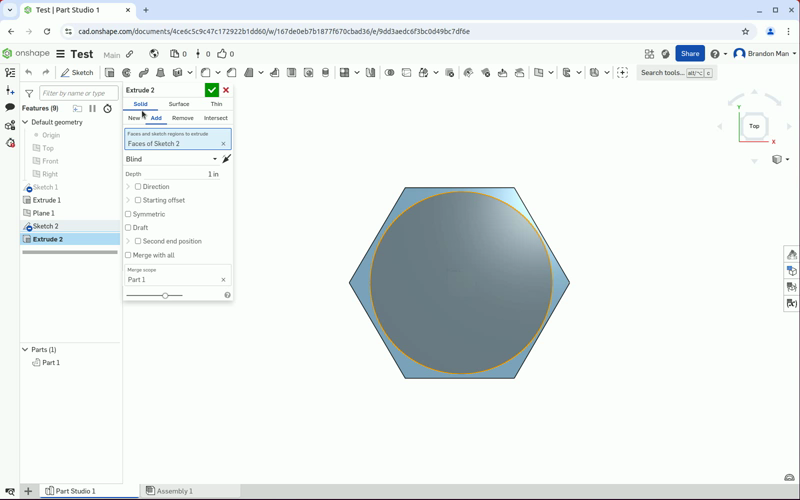
mouse_move(137, 120)
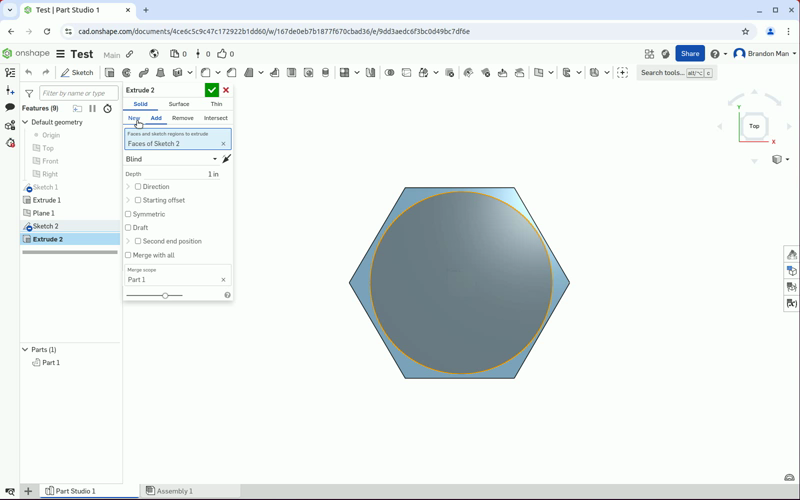
click(137, 120)
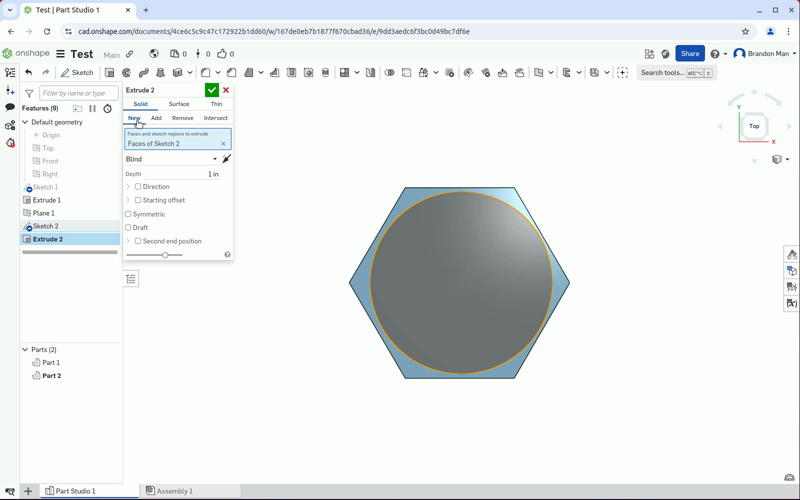
key(tab, 4)
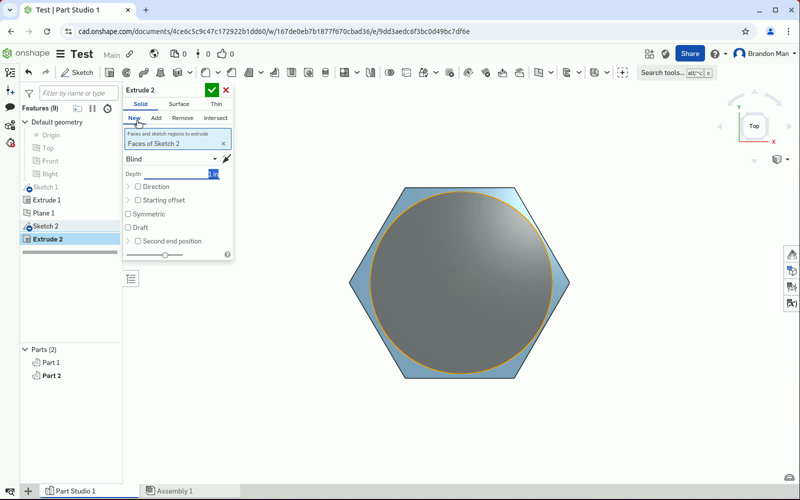
text(7.703)
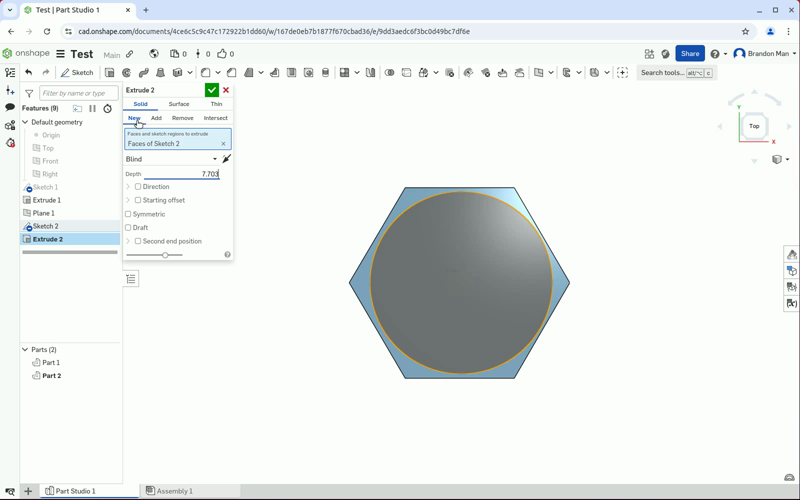
key(enter)
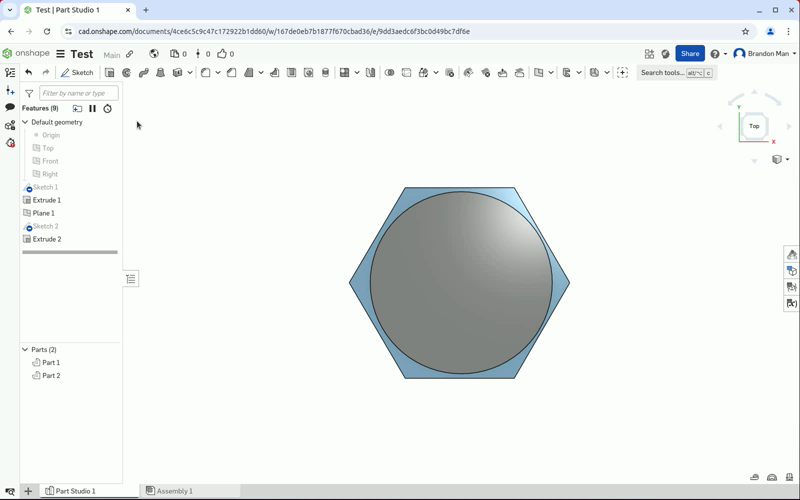
key(shift+h)
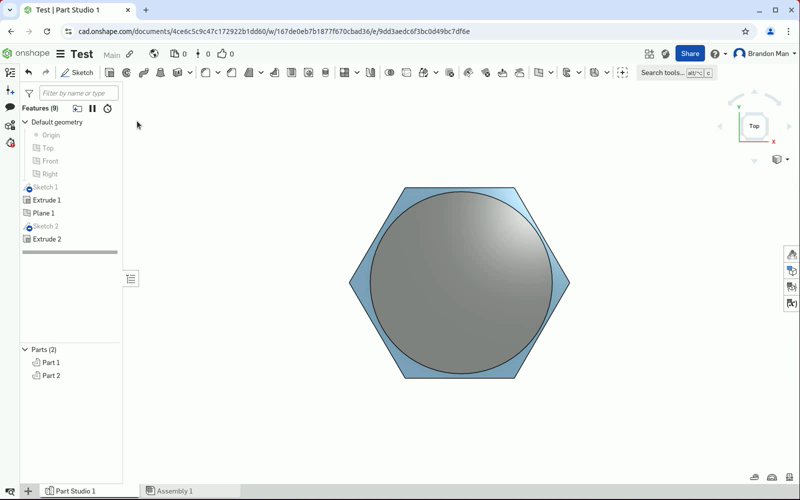
key(shift+h)
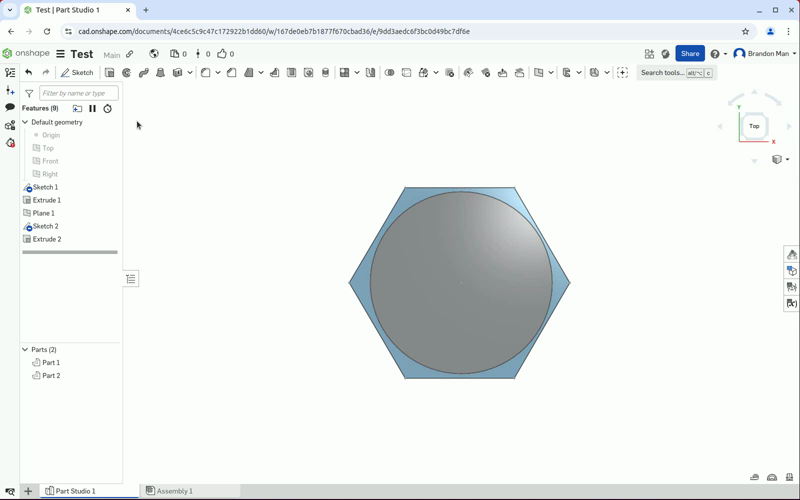
key(shift+7)
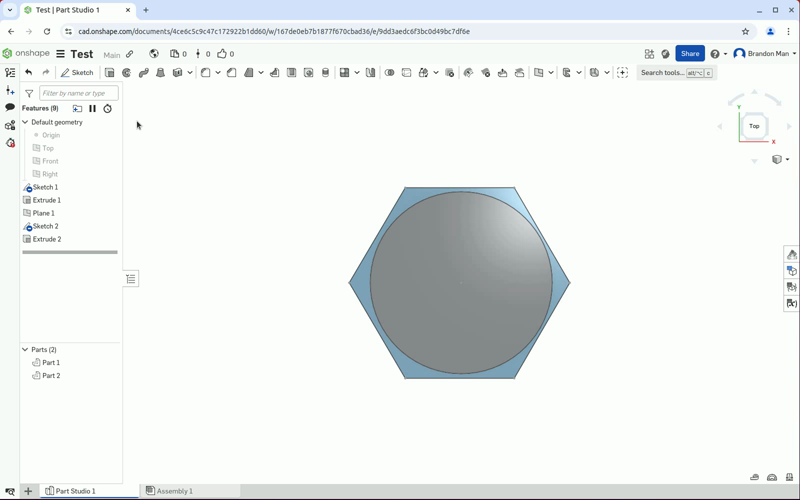
key(up, 3)
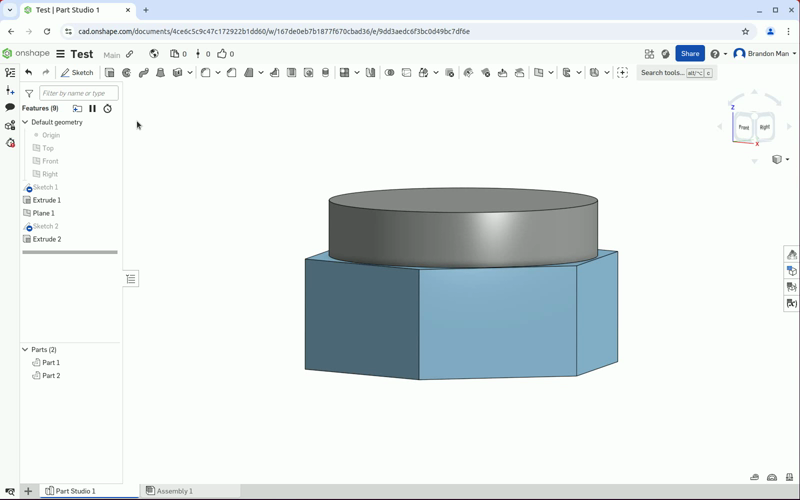
key(left, 3)
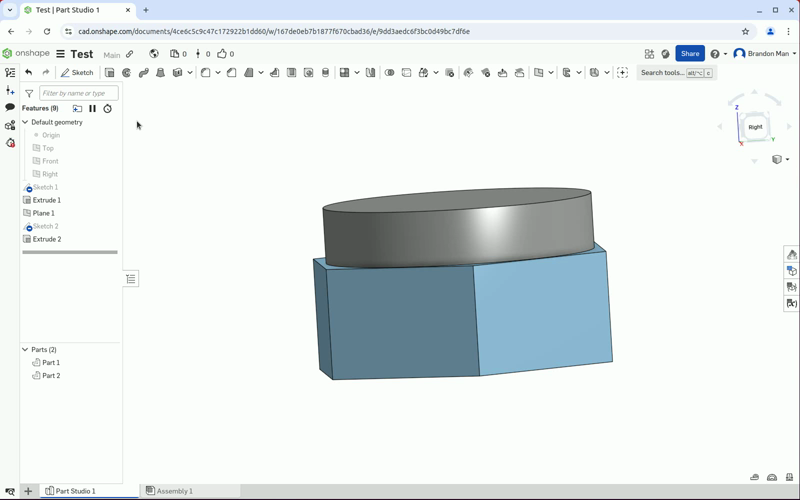
key(right, 3)
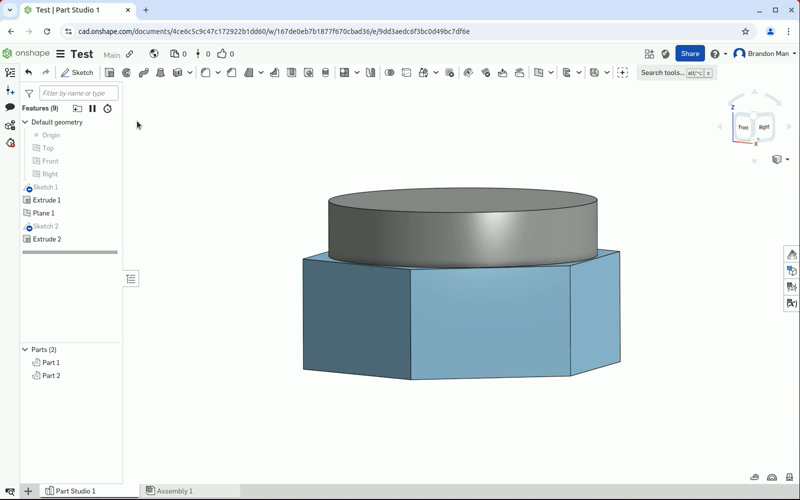
key(down, 3)
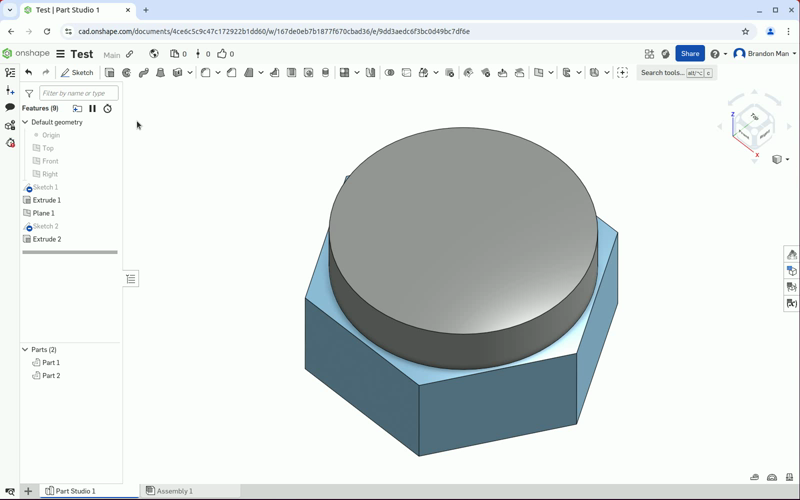
mouse_move(73, 189)
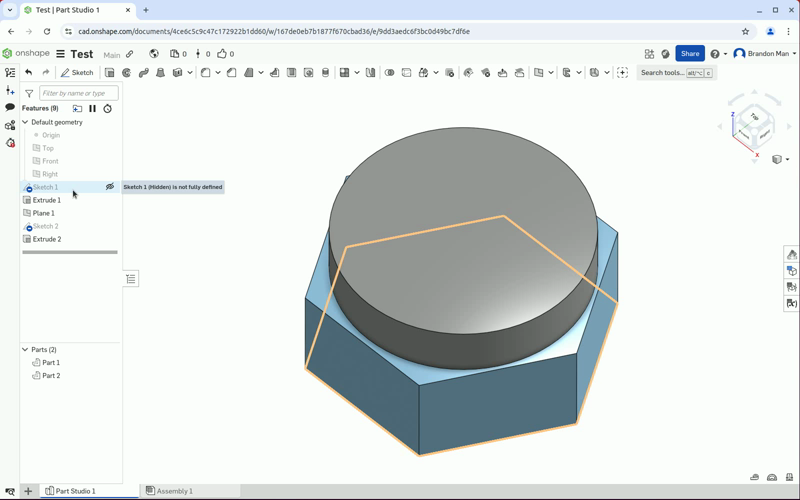
click(73, 189)